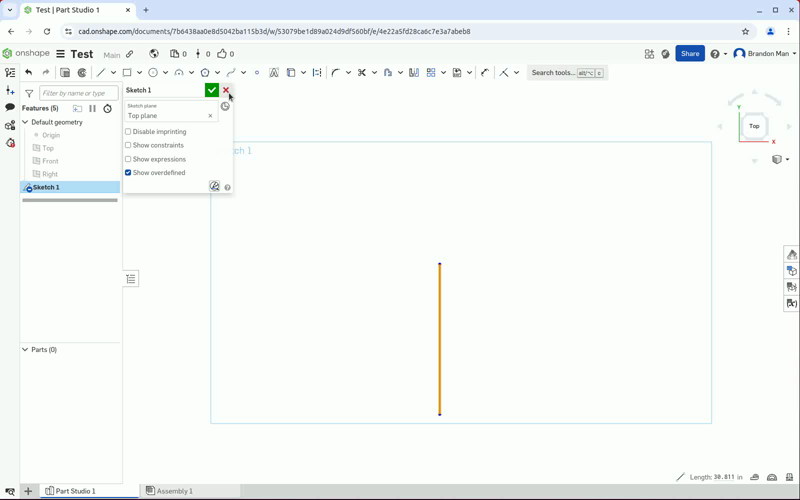
key(shift+h)
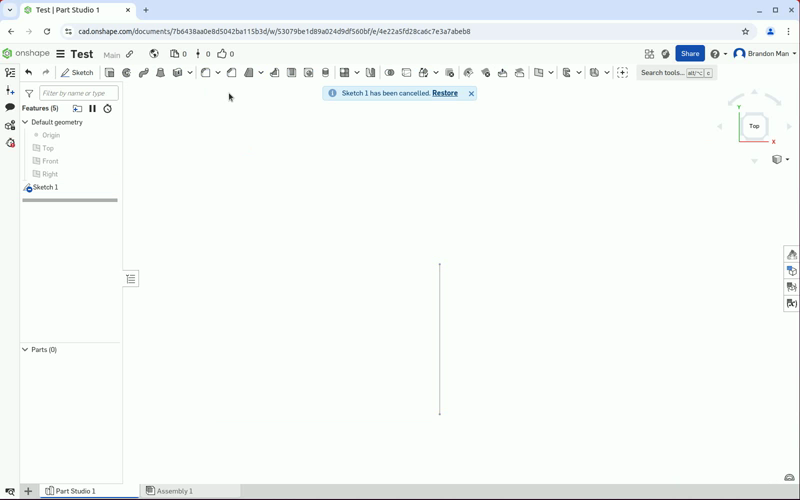
mouse_move(73, 352)
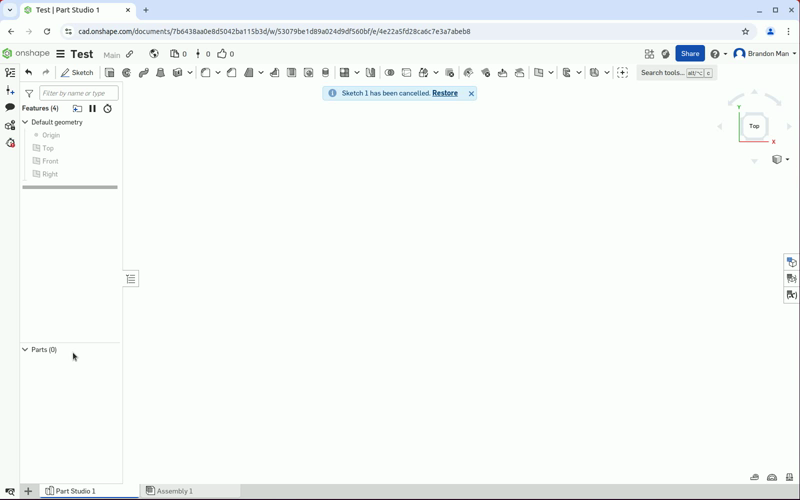
key(y)
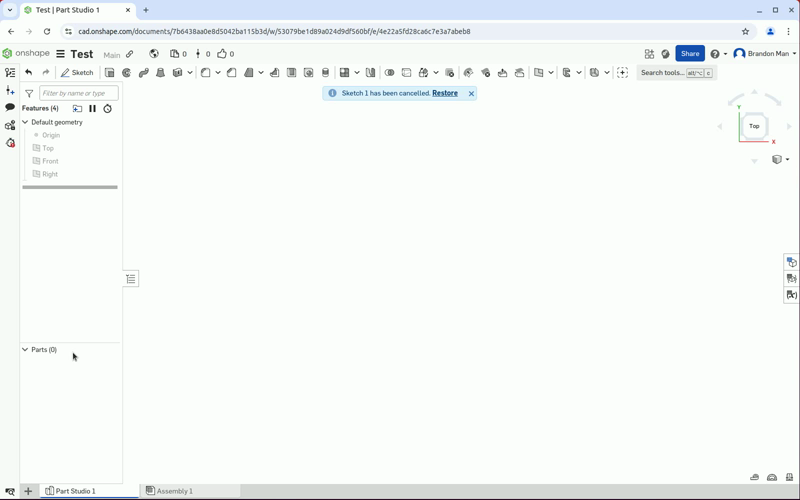
key(shift+p)
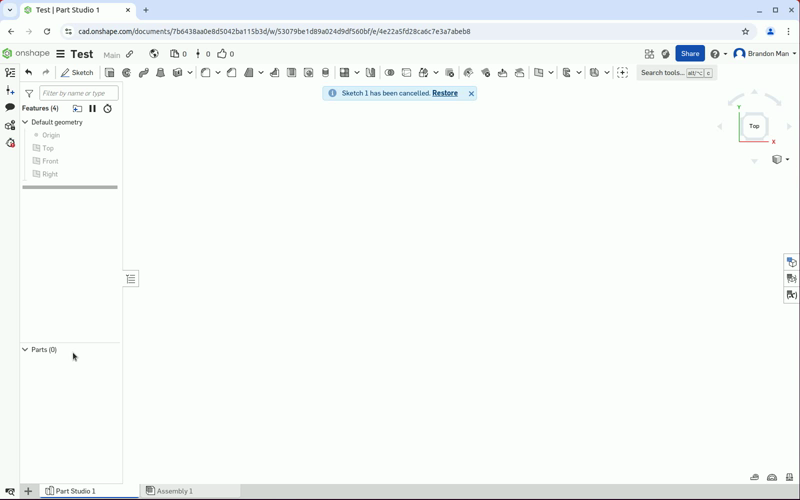
key(space)
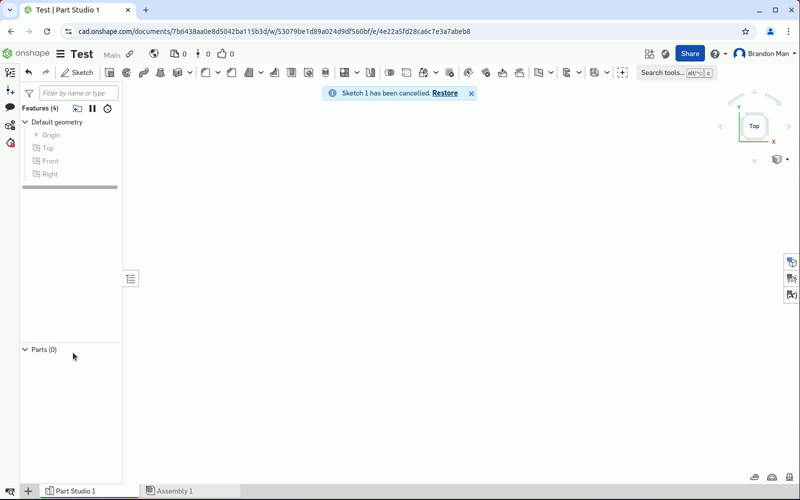
key_down(shift)
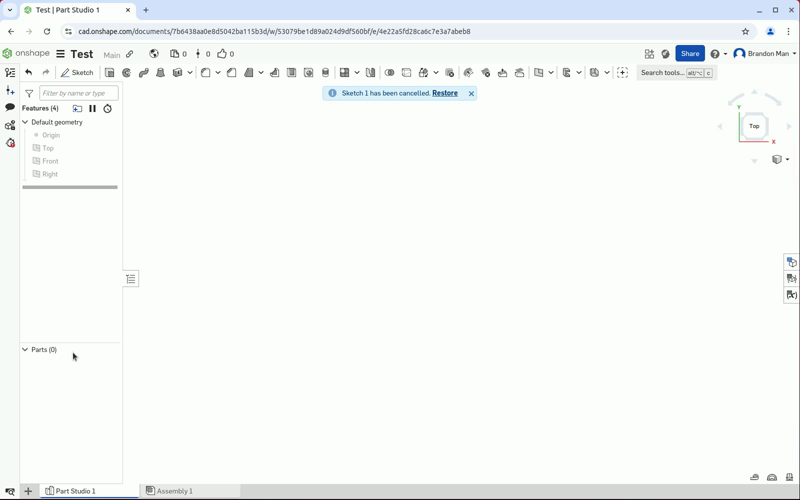
key(up)
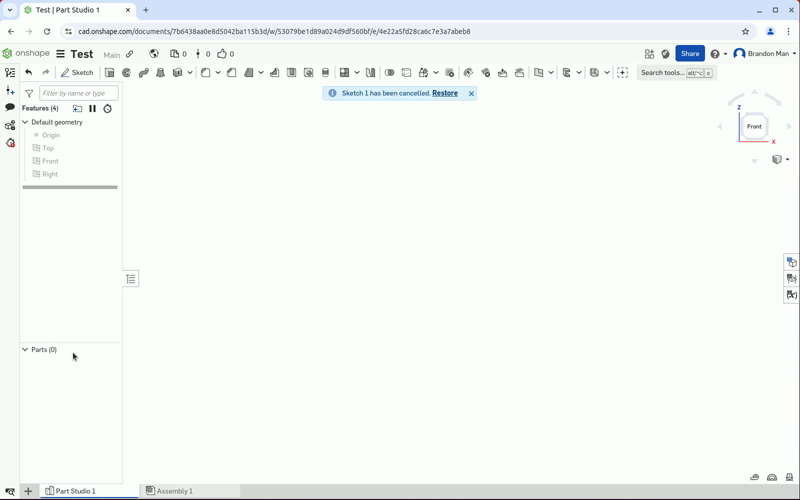
key_up(shift)
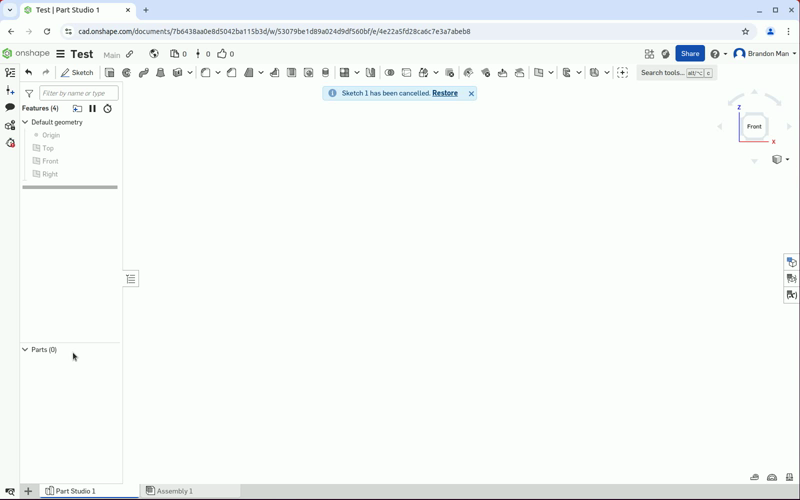
key(space)
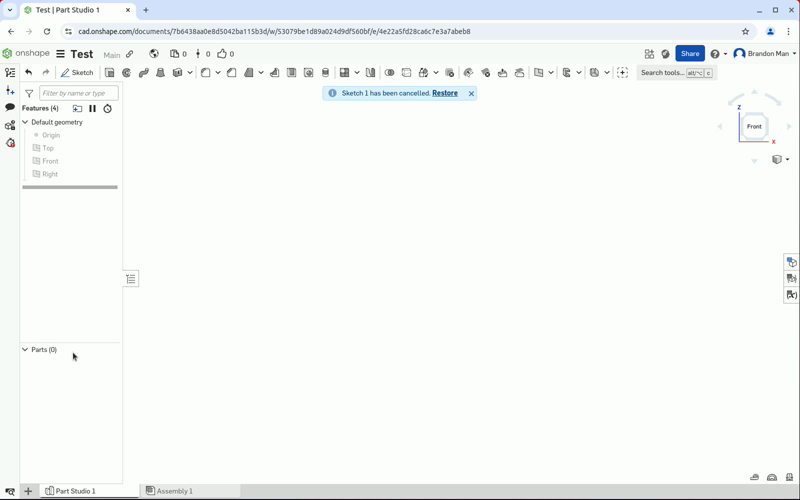
key_down(shift)
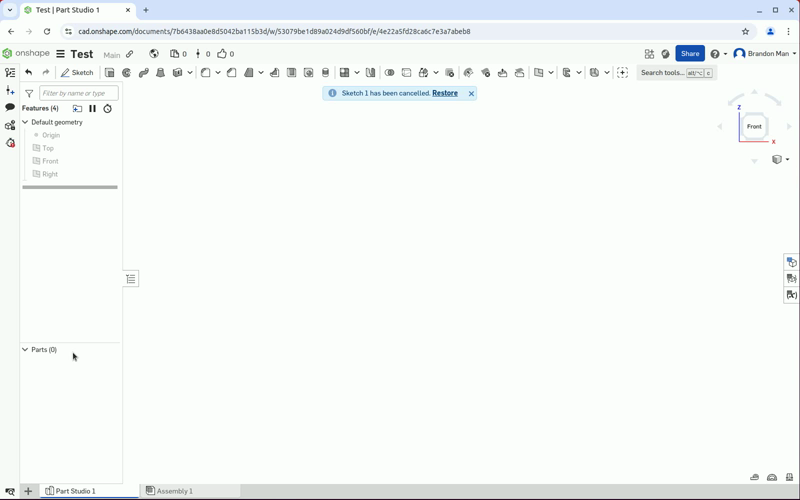
key(left)
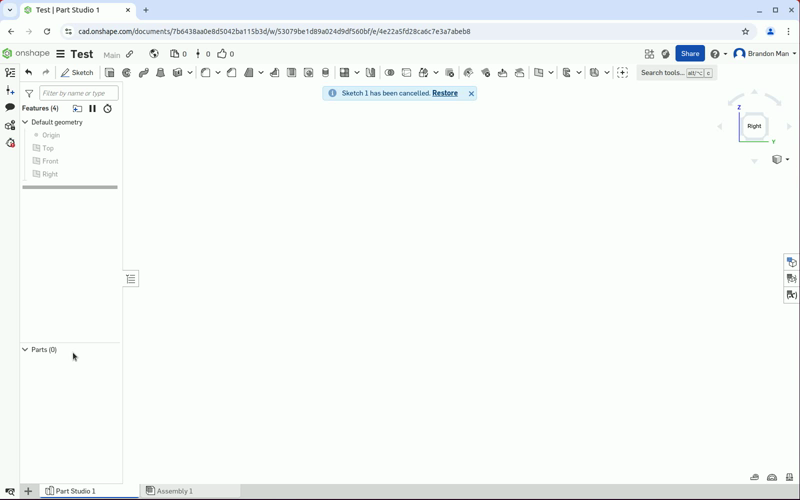
key_up(shift)
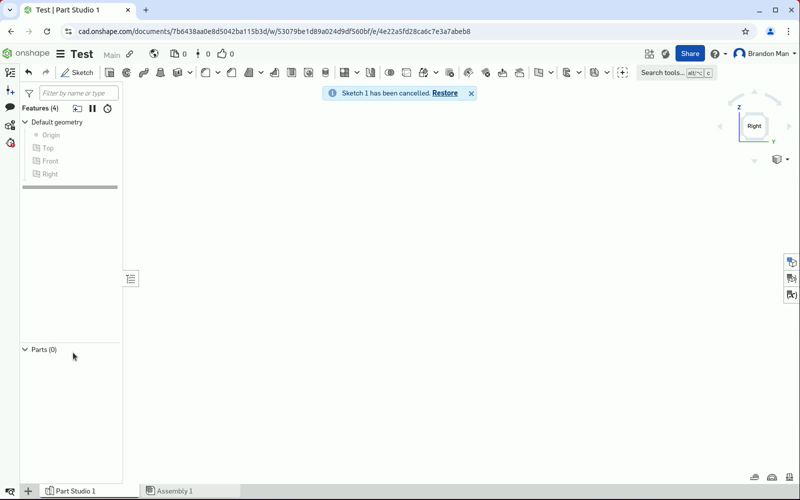
mouse_move(73, 352)
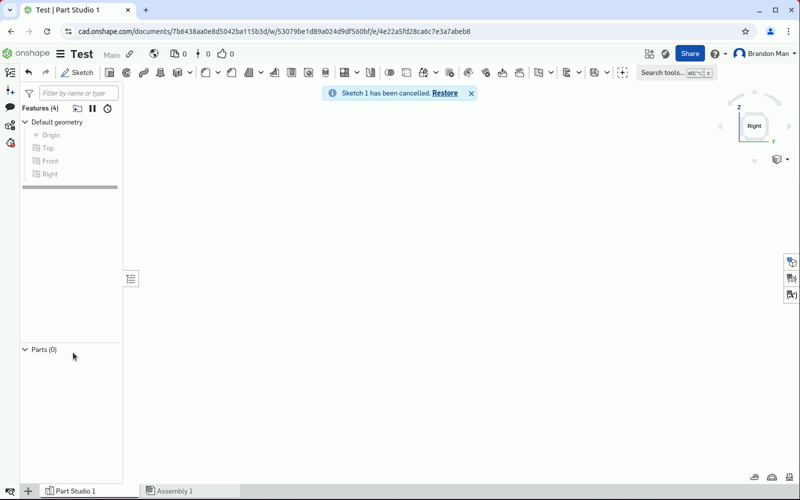
key(shift+y)
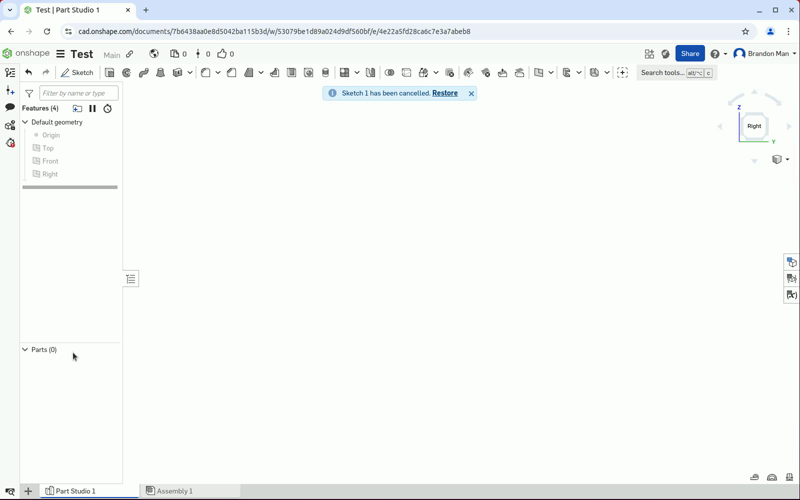
key(shift+s)
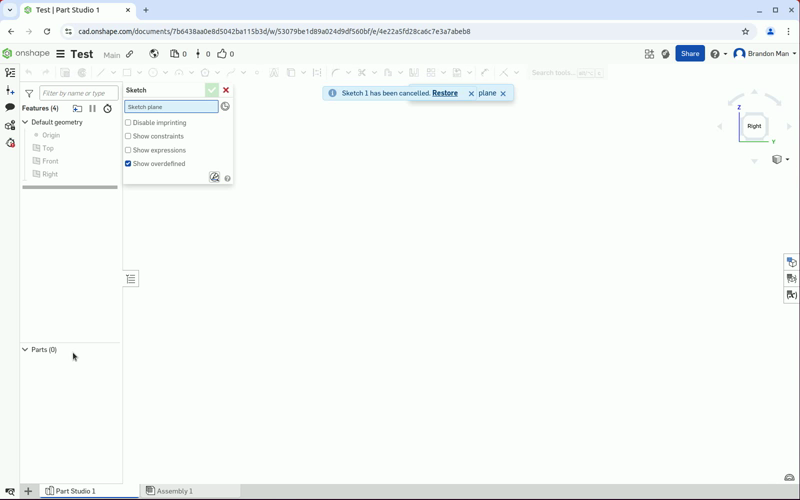
mouse_move(73, 176)
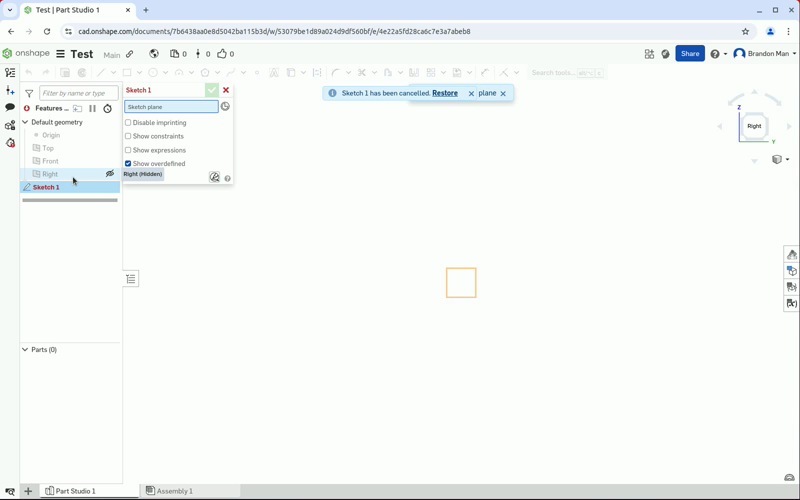
click(73, 176)
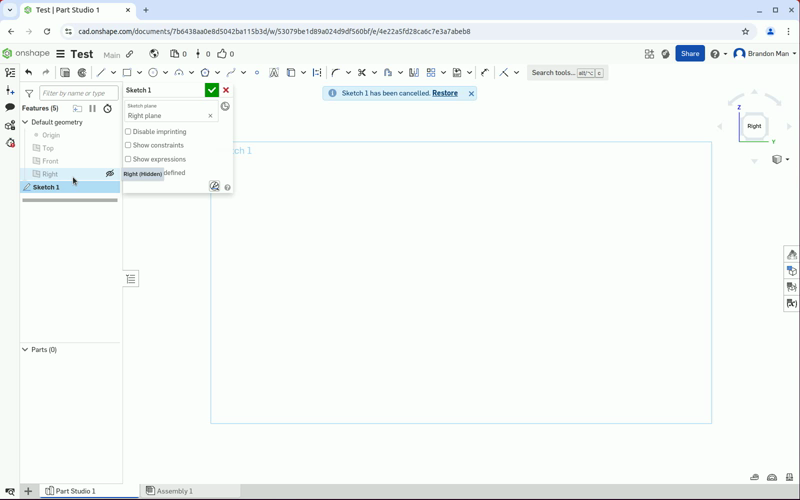
mouse_move(73, 352)
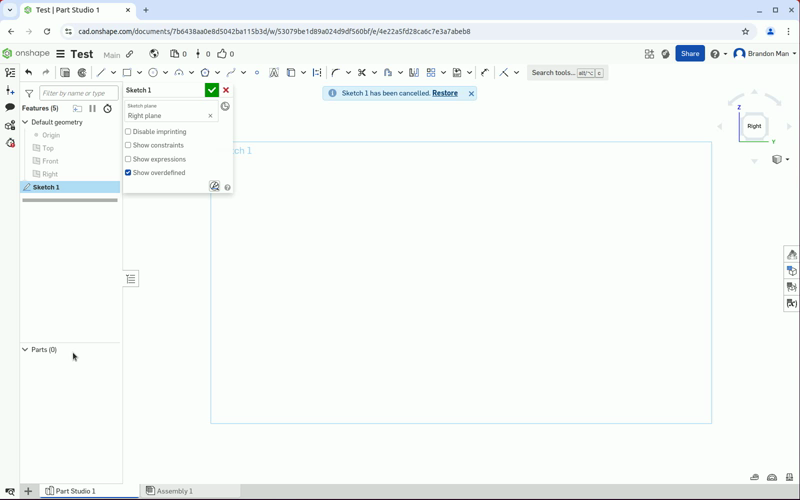
key(y)
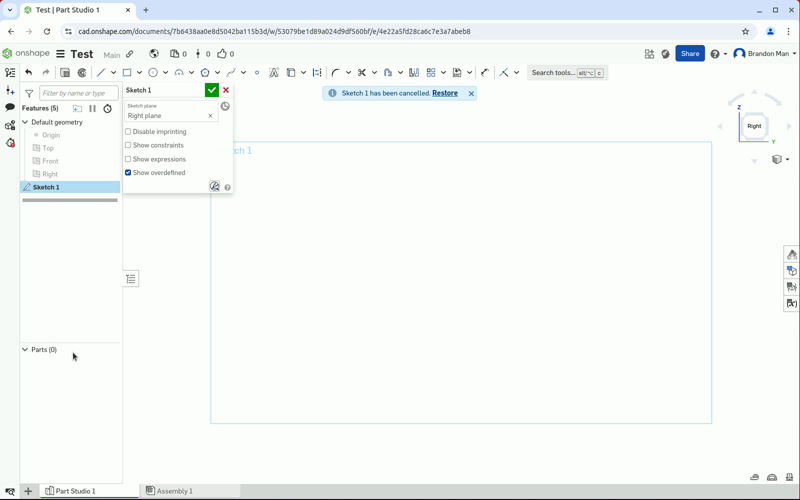
key(l)
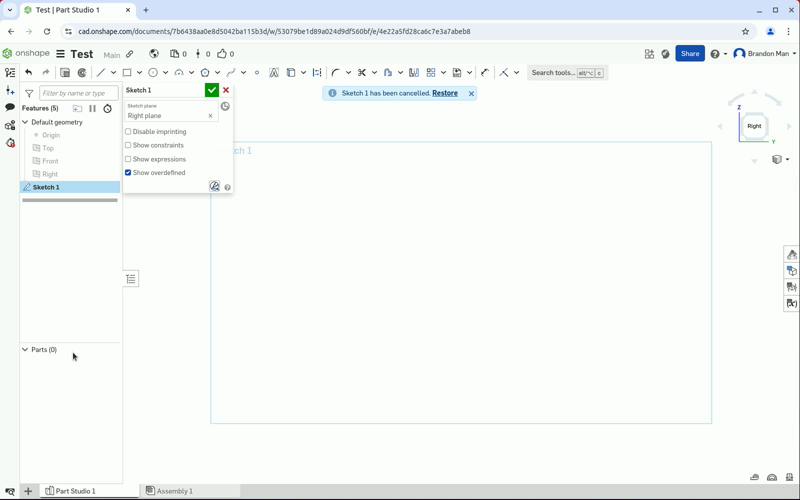
key_down(shift)
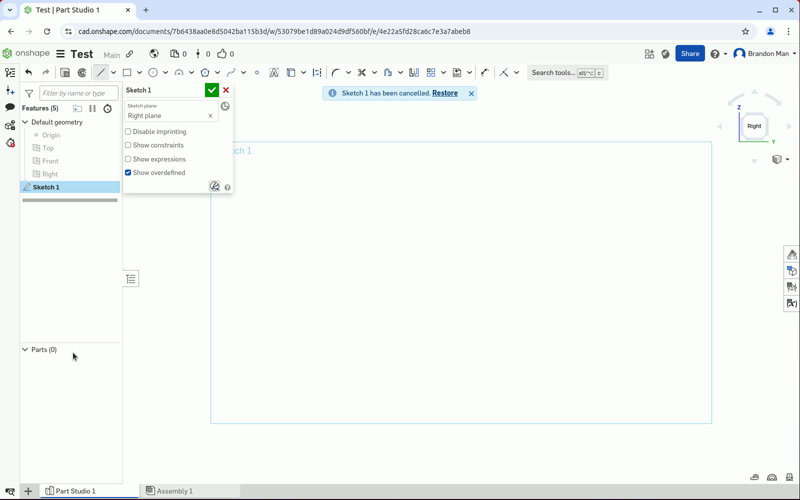
mouse_move(401, 282)
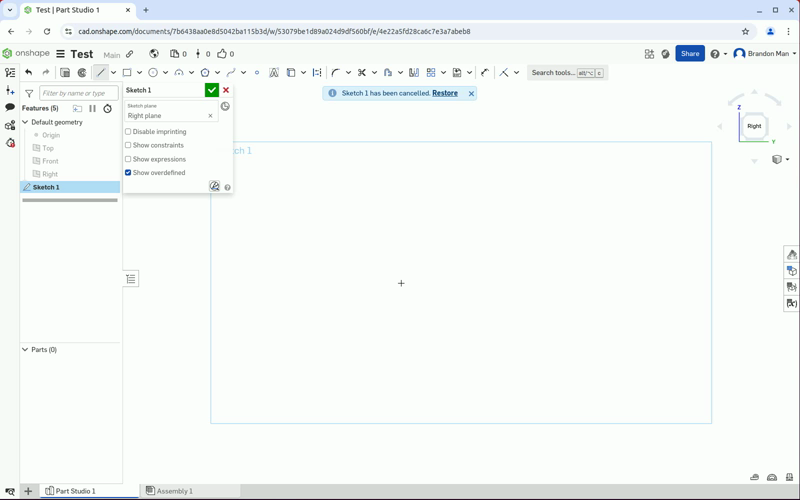
click(401, 282)
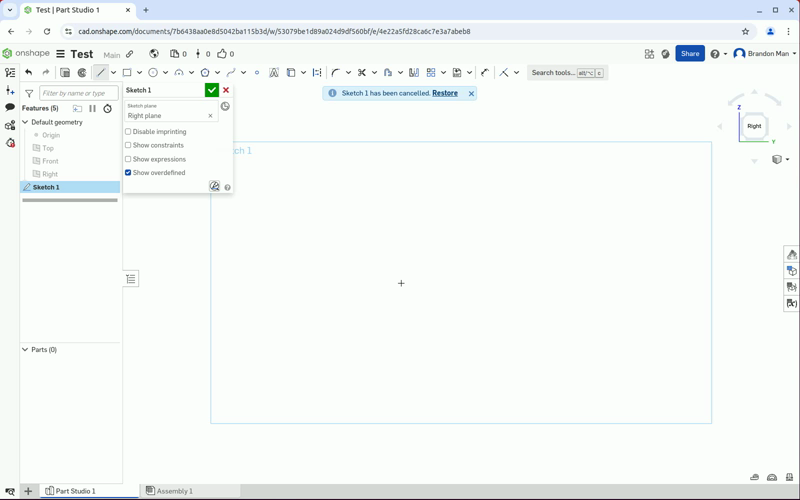
key_up(shift)
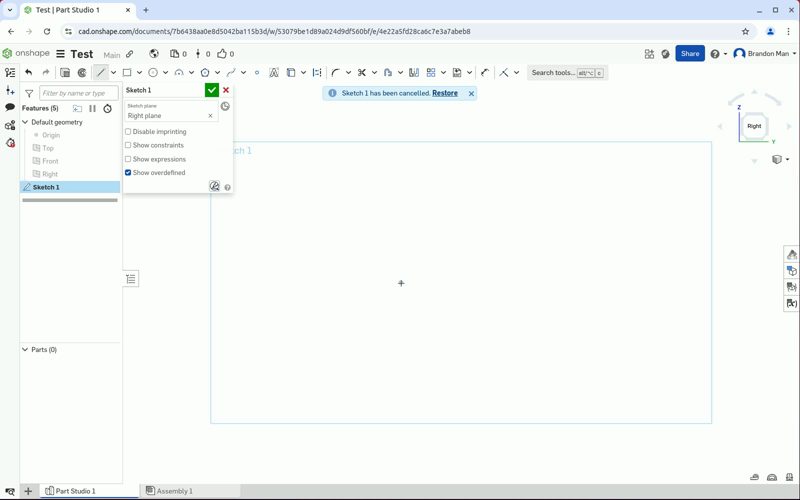
key_down(shift)
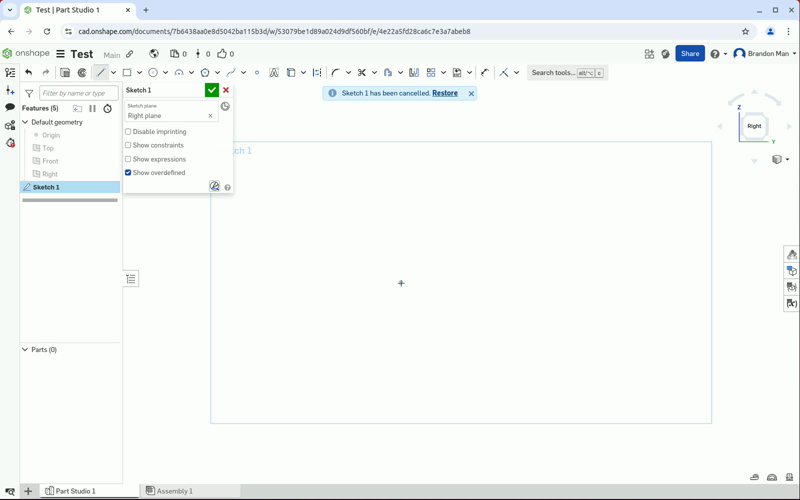
mouse_move(521, 282)
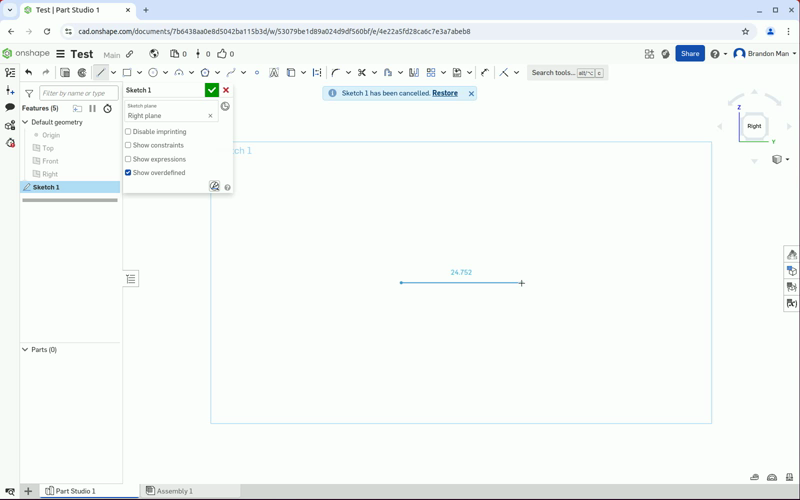
click(521, 282)
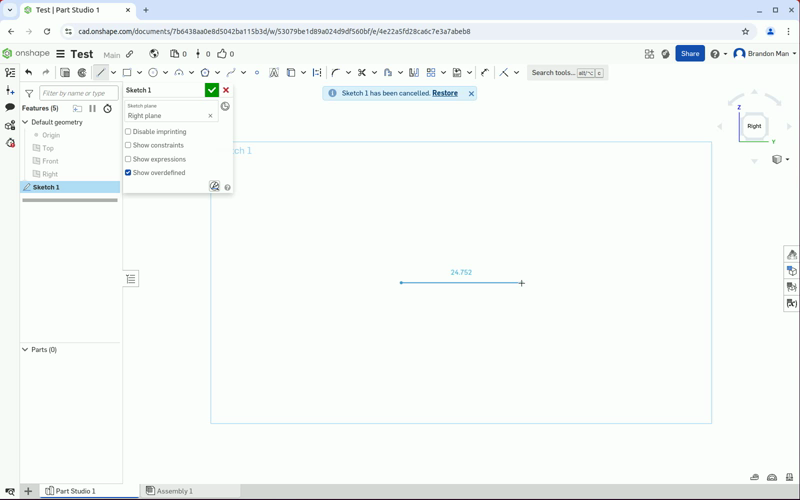
key_up(shift)
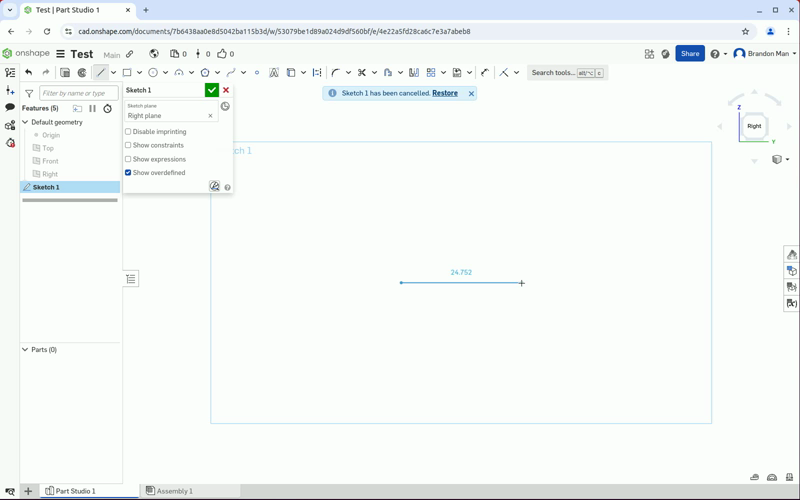
key_down(shift)
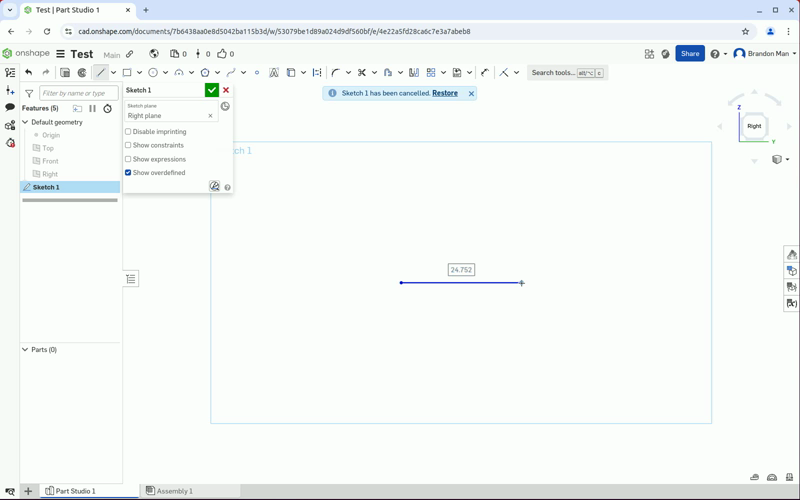
mouse_move(521, 169)
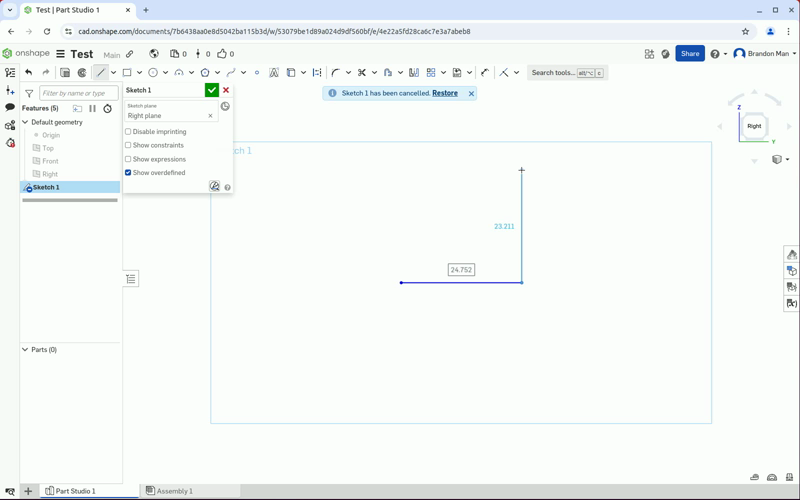
click(521, 169)
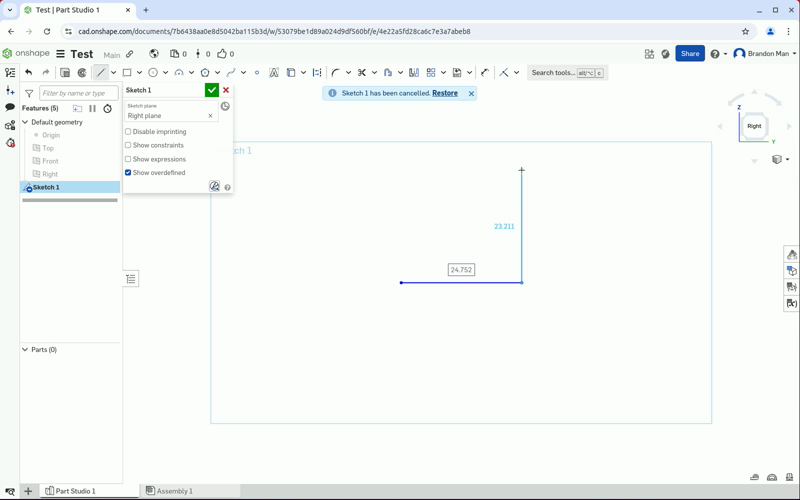
key_up(shift)
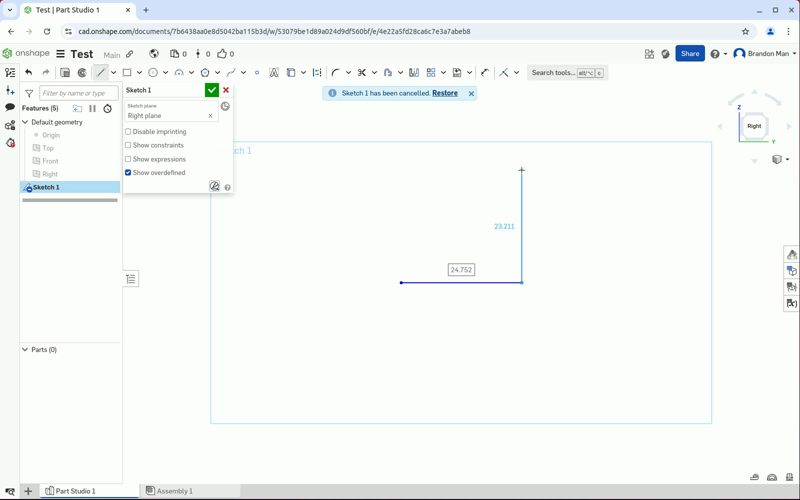
key_down(shift)
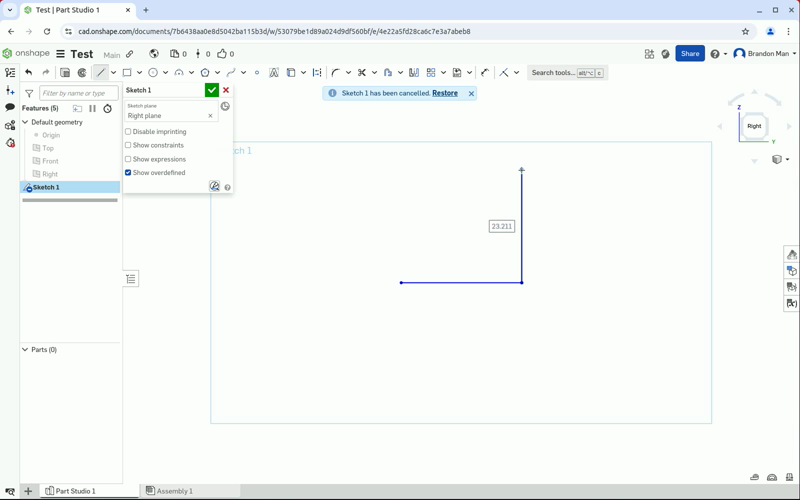
mouse_move(551, 169)
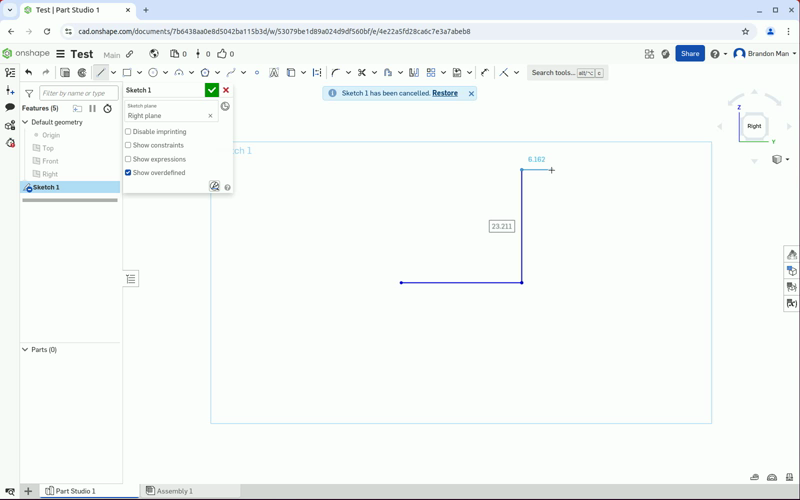
mouse_move(501, 169)
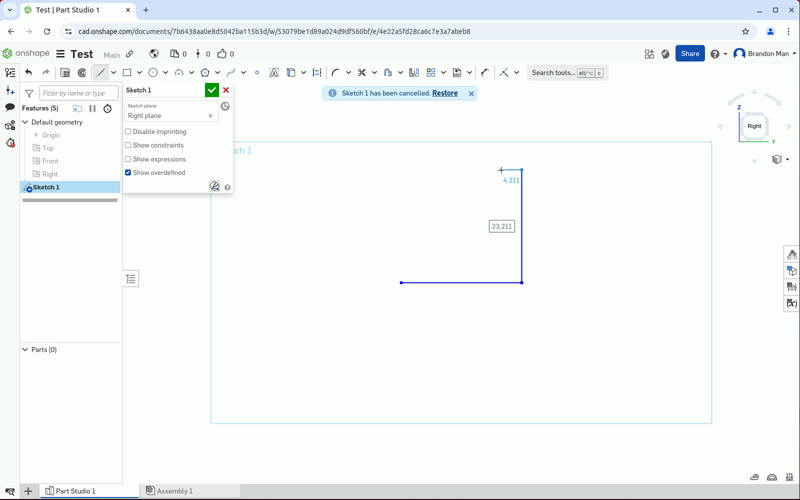
click(501, 169)
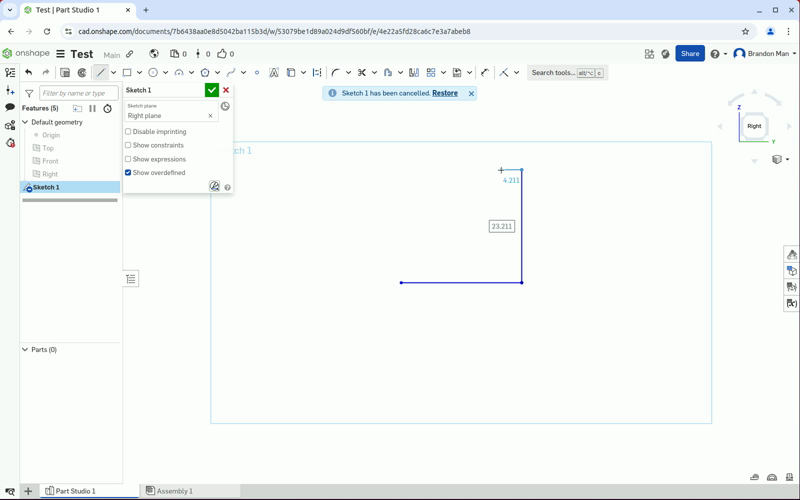
key_up(shift)
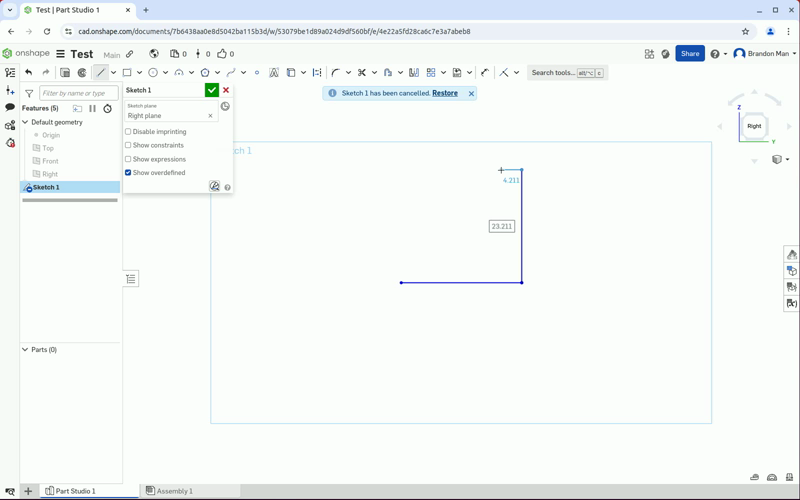
key_down(shift)
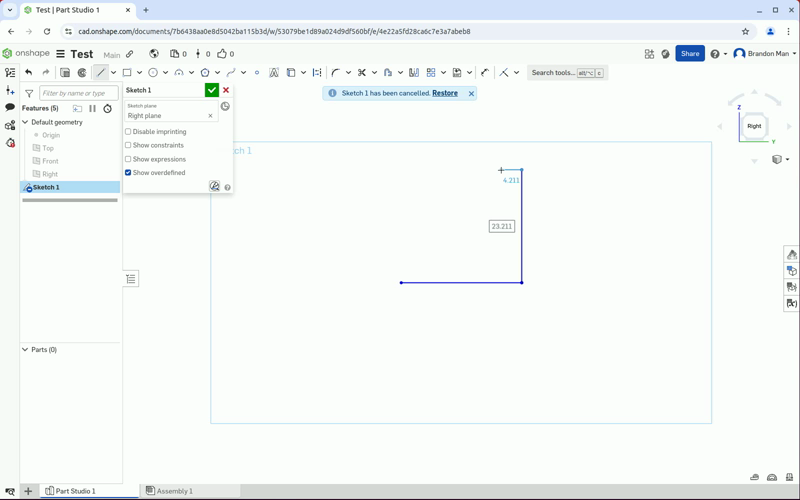
mouse_move(531, 169)
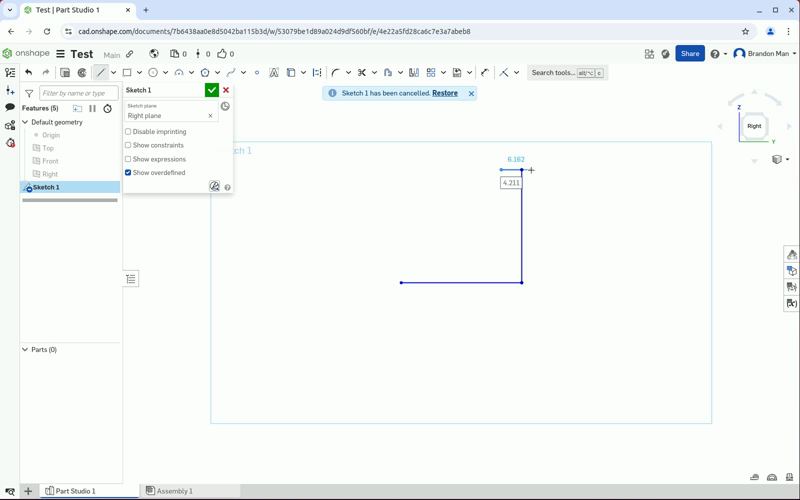
mouse_move(501, 227)
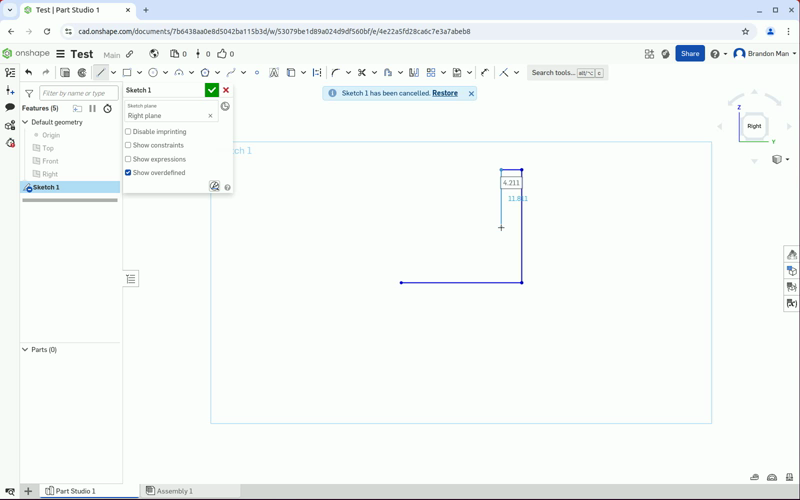
click(501, 227)
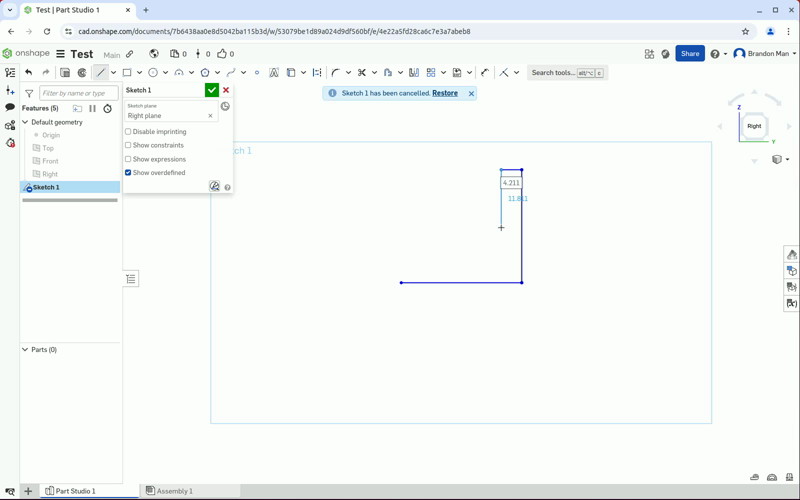
key_up(shift)
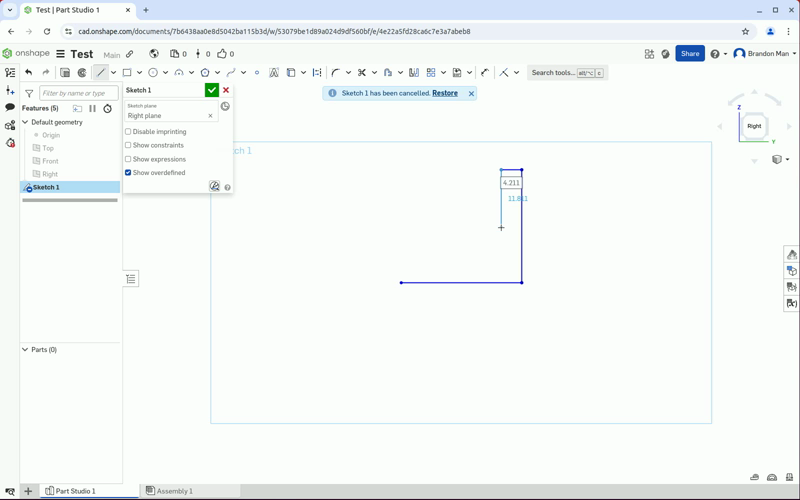
key_down(shift)
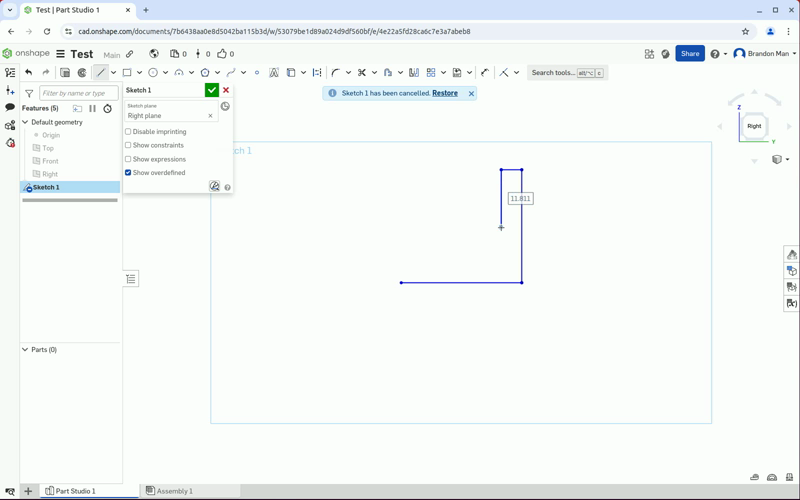
mouse_move(401, 256)
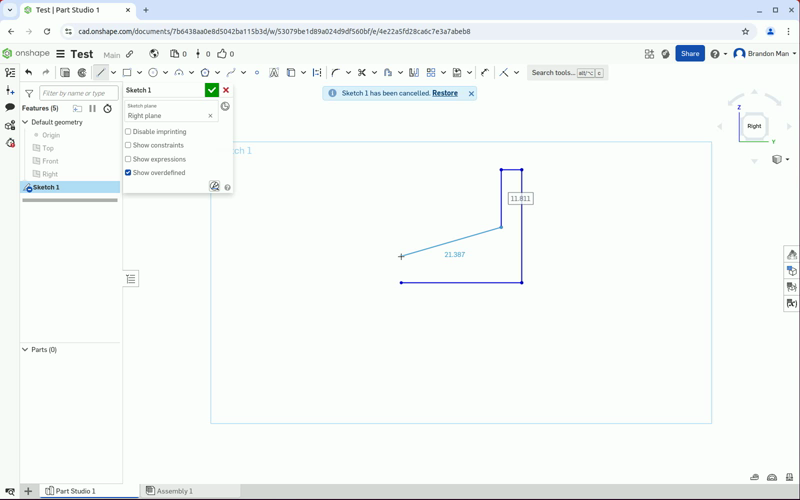
click(401, 256)
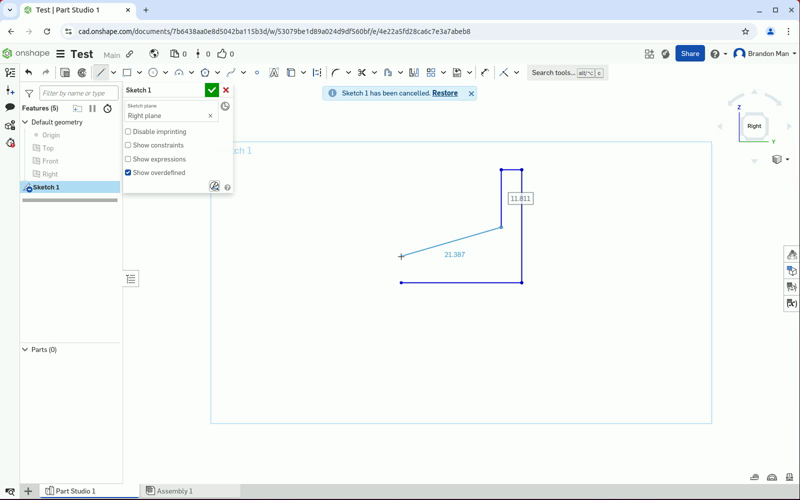
key_up(shift)
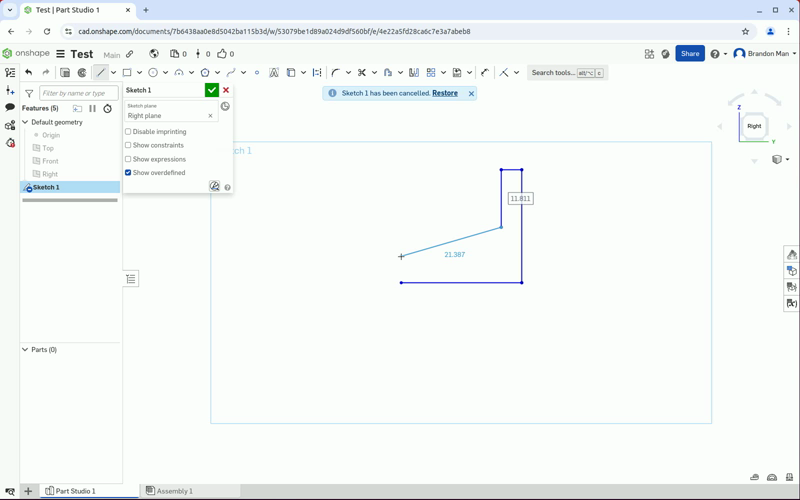
mouse_move(431, 256)
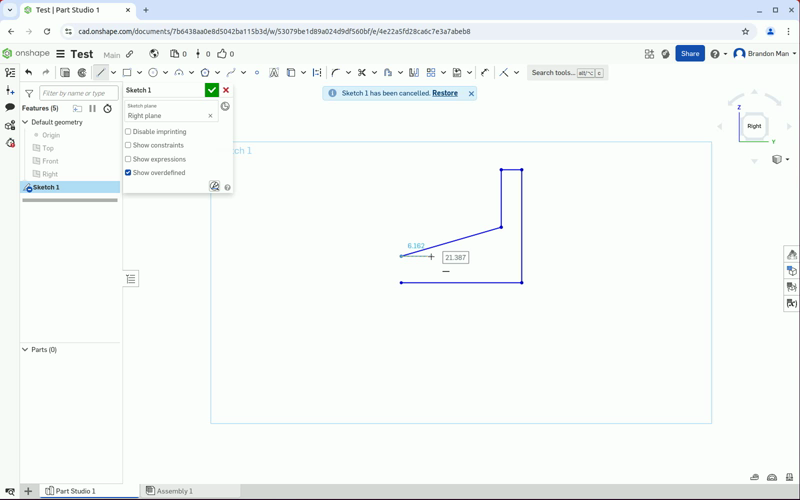
key_down(shift)
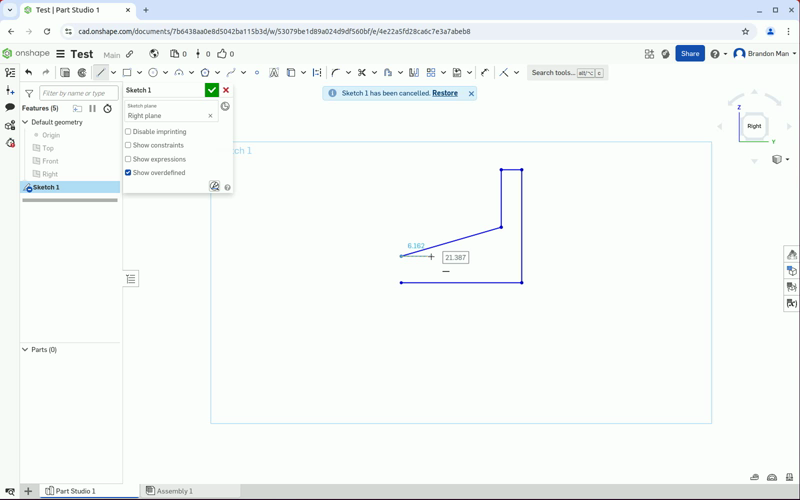
mouse_move(401, 282)
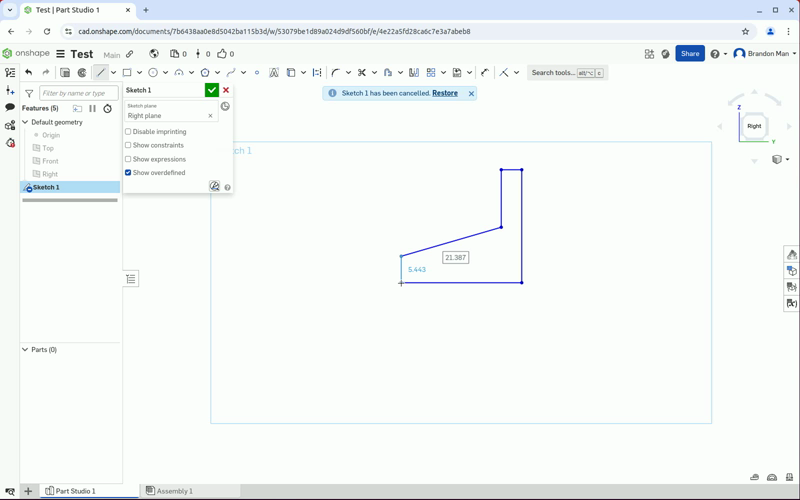
key_up(shift)
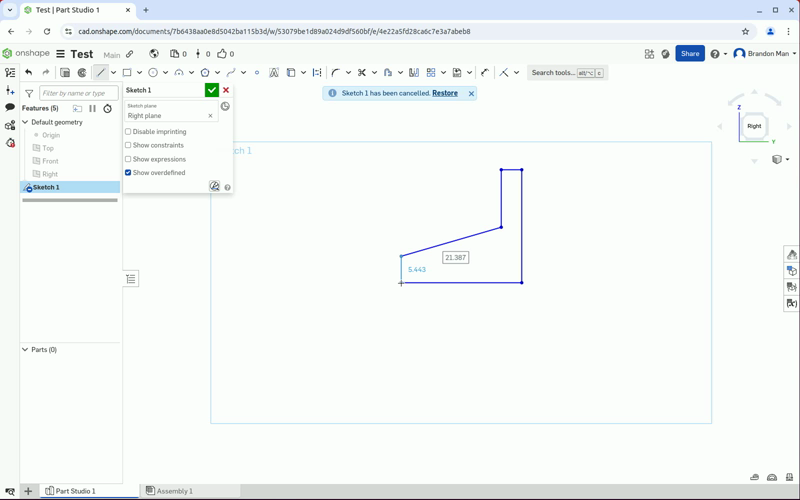
click(401, 282)
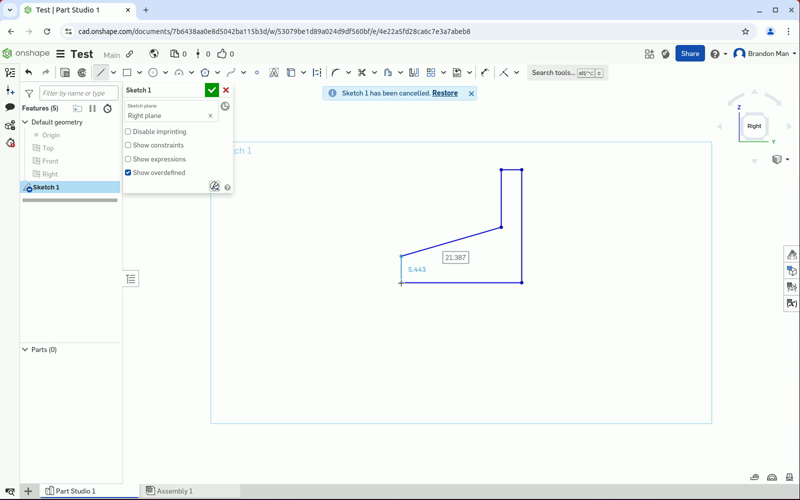
key(esc)
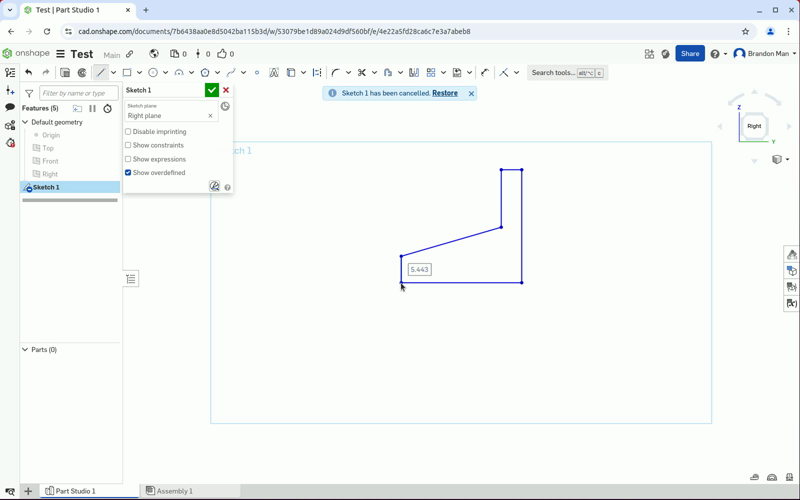
mouse_move(488, 261)
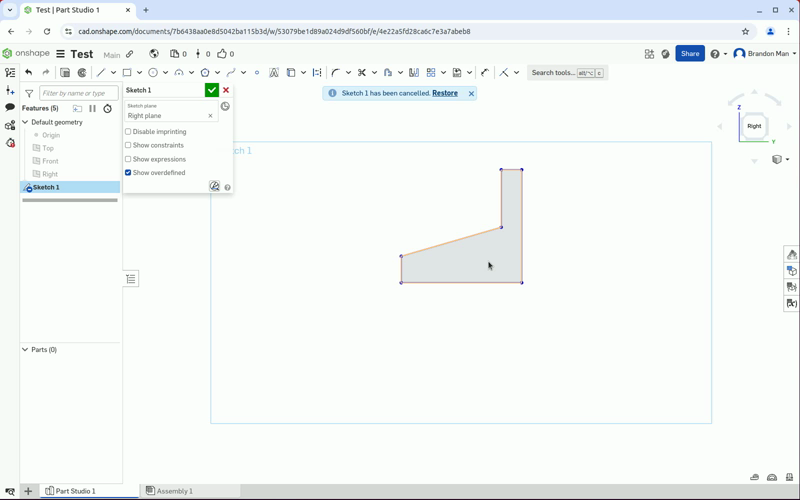
click(488, 261)
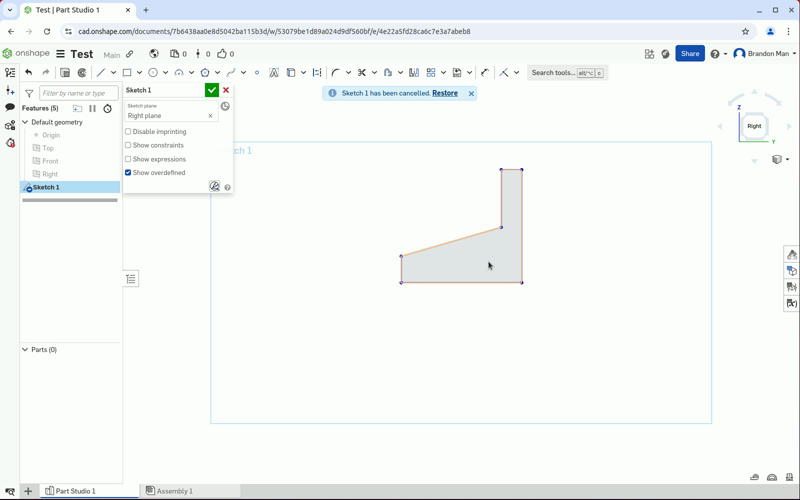
mouse_move(73, 352)
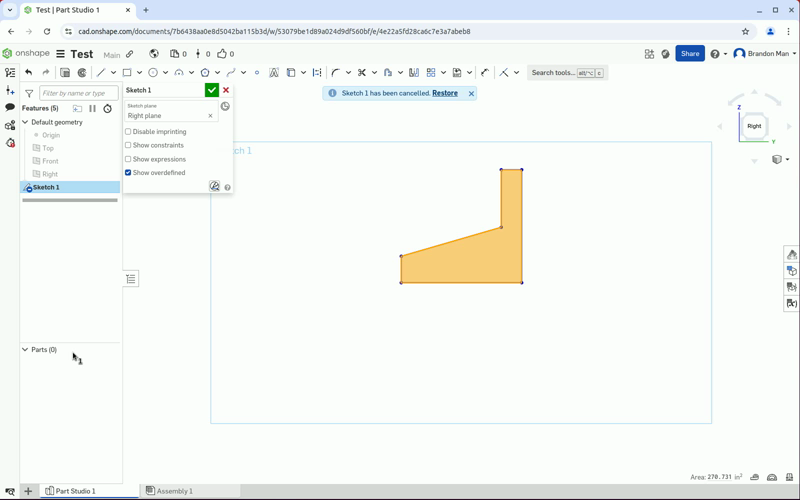
key(shift+y)
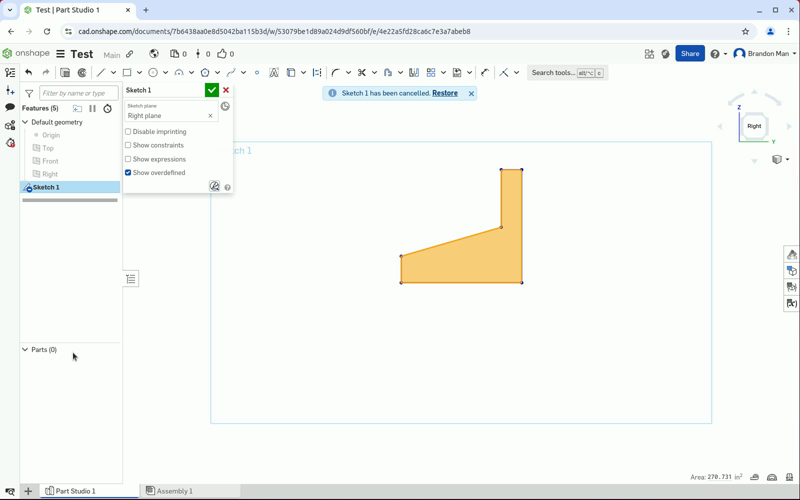
key(shift+e)
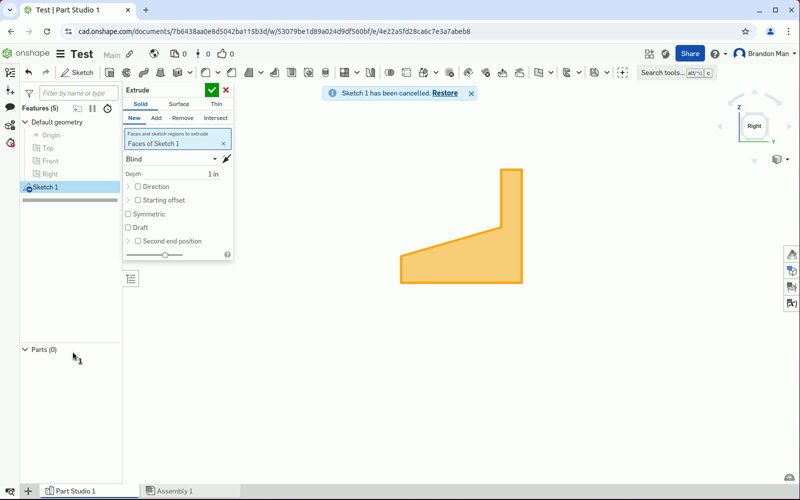
mouse_move(143, 106)
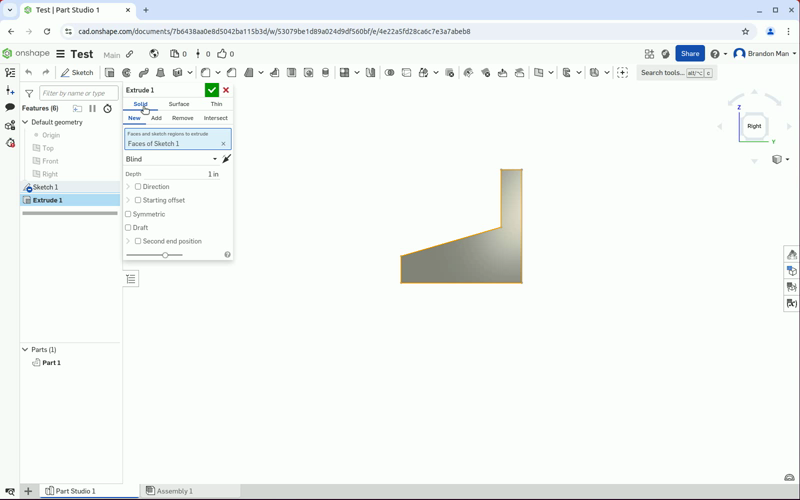
click(143, 106)
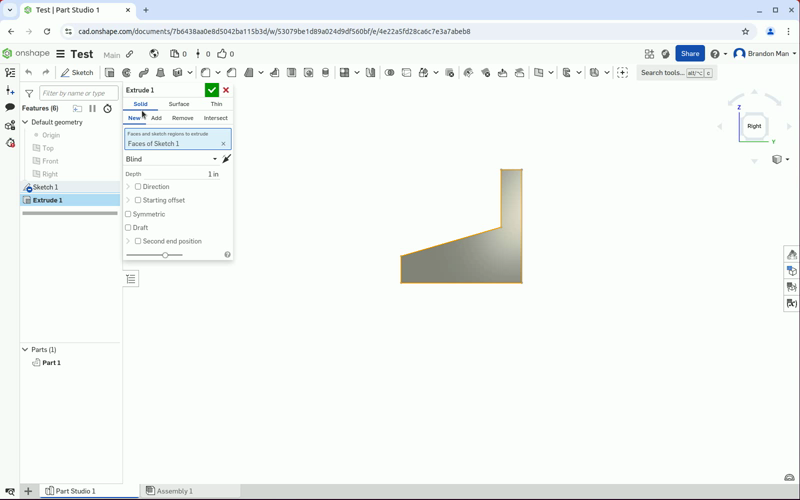
mouse_move(137, 120)
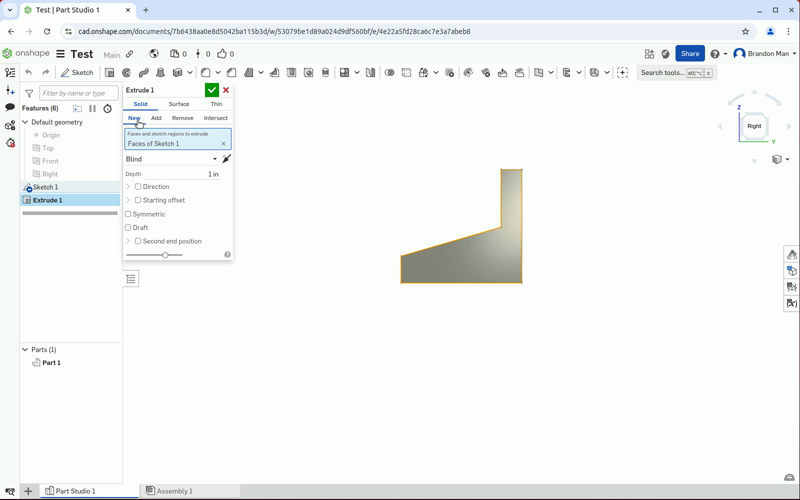
click(137, 120)
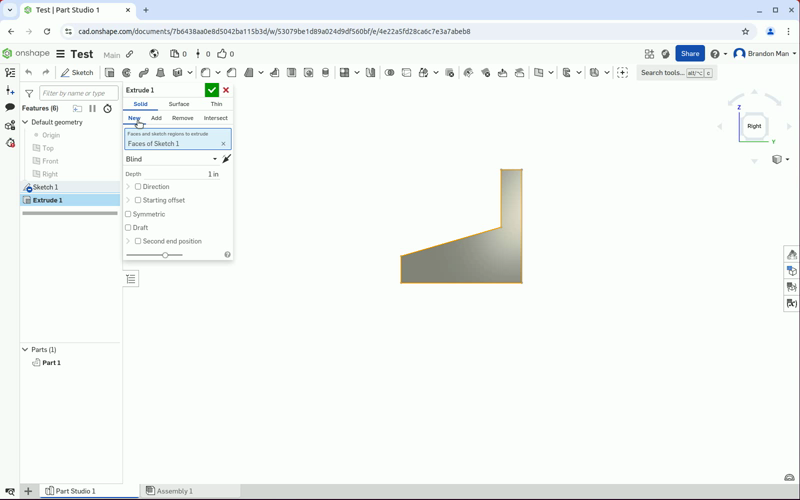
key(tab, 4)
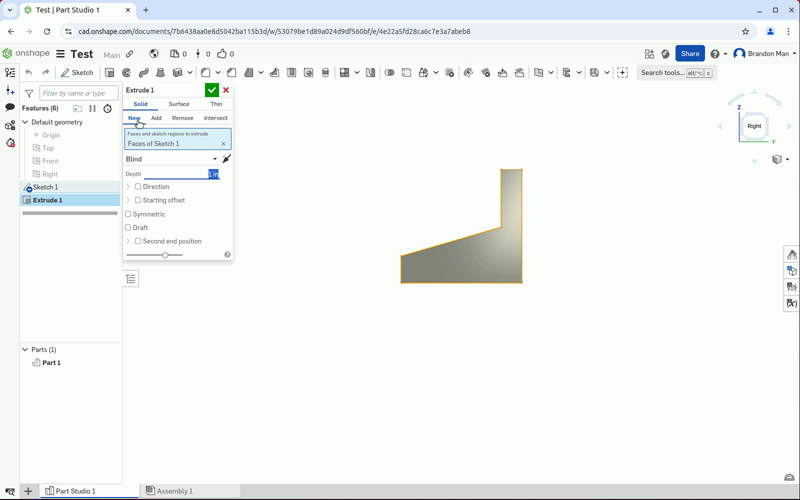
text(38.996)
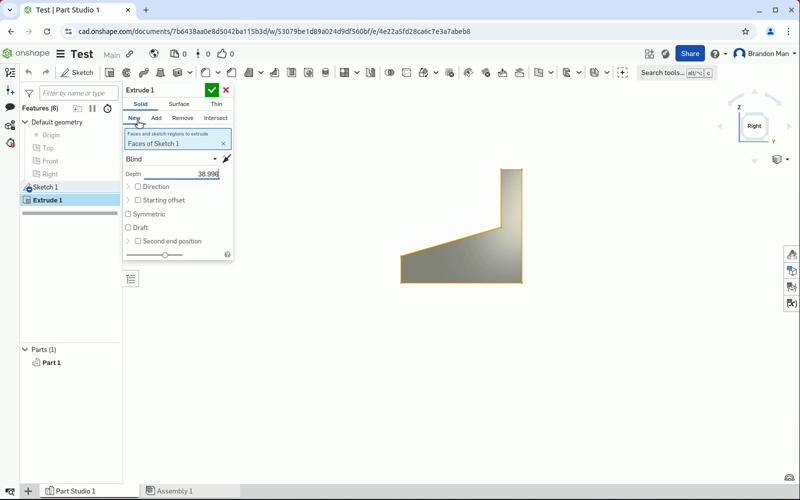
key(tab, 3)
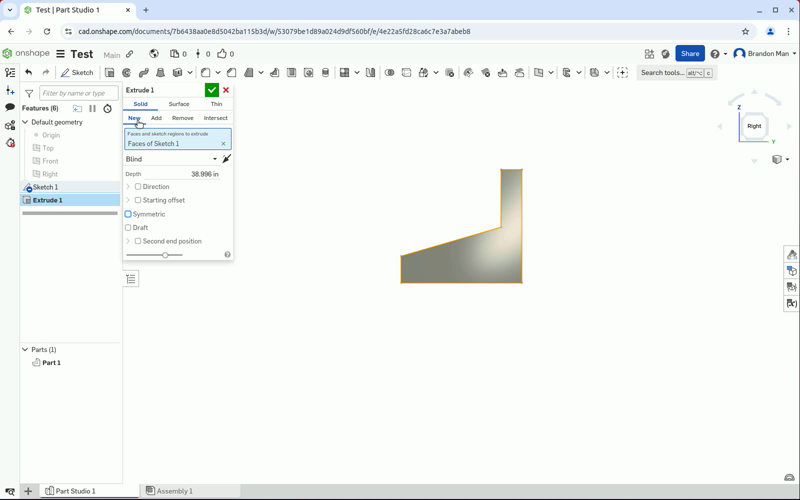
key(space)
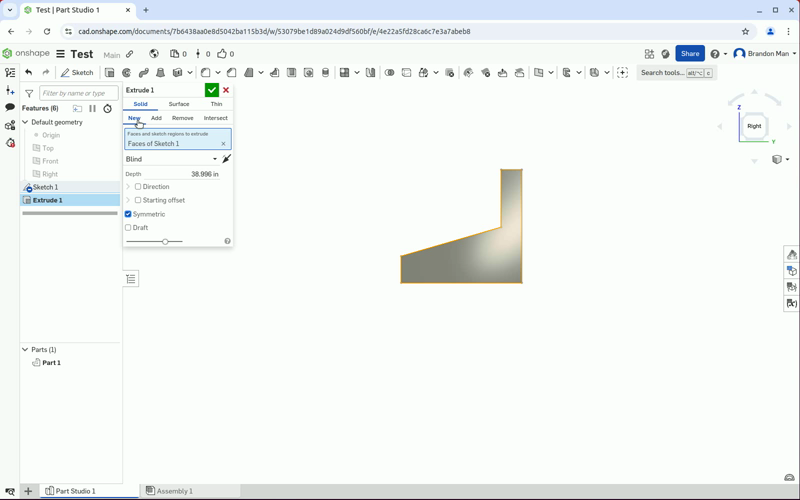
key(enter)
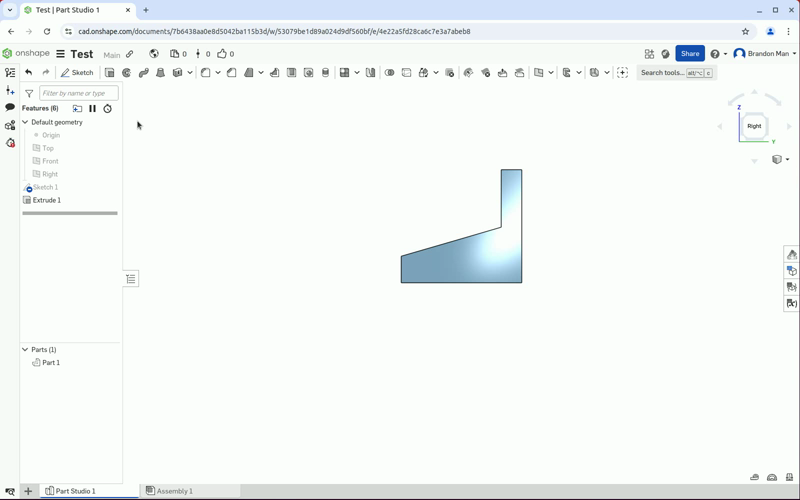
key(shift+h)
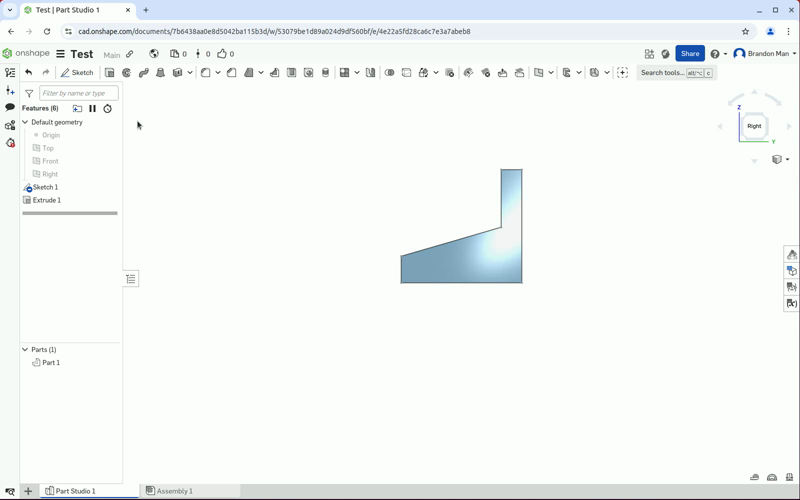
key(shift+h)
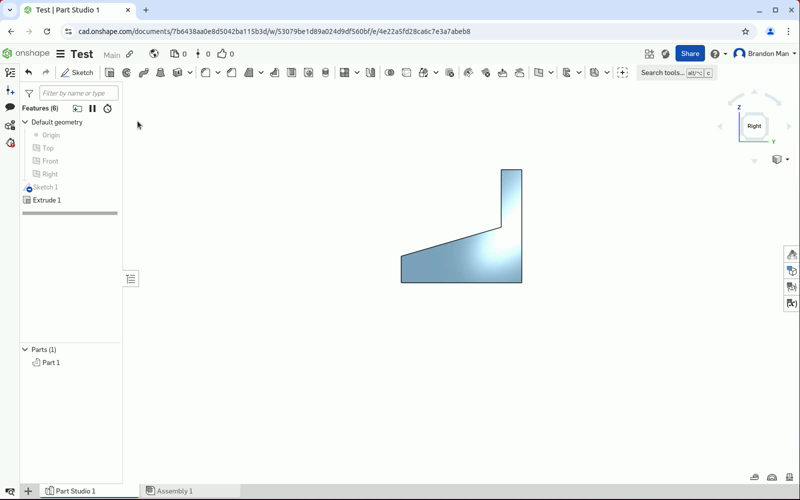
mouse_move(73, 189)
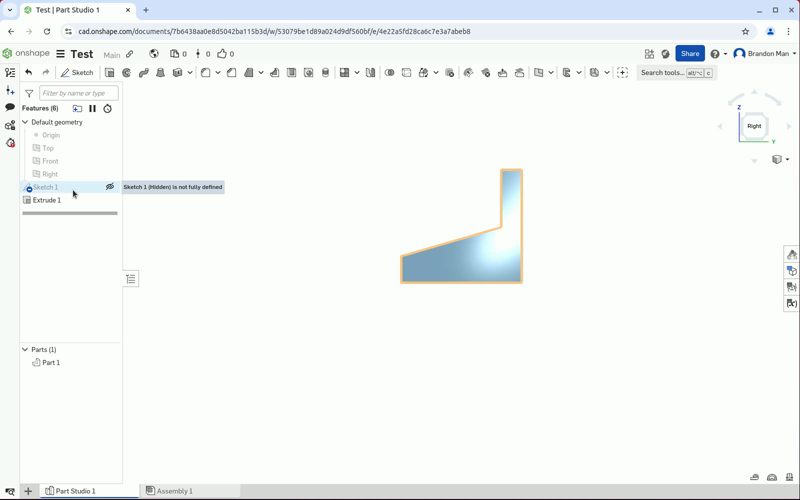
click(73, 189)
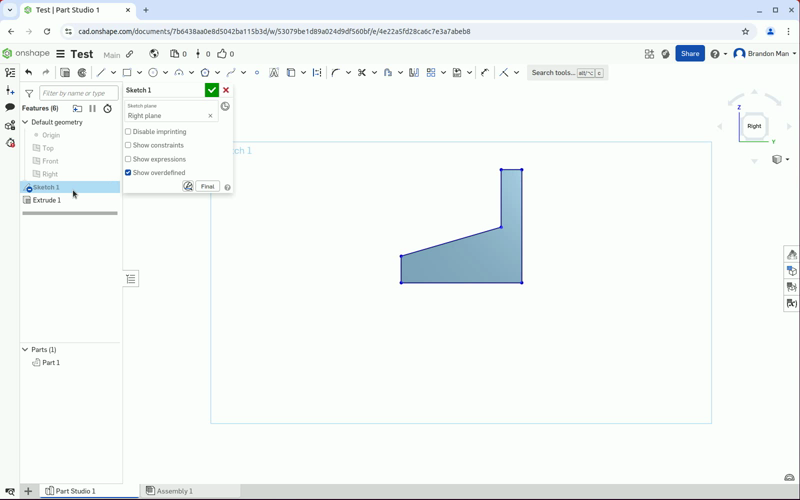
mouse_move(229, 92)
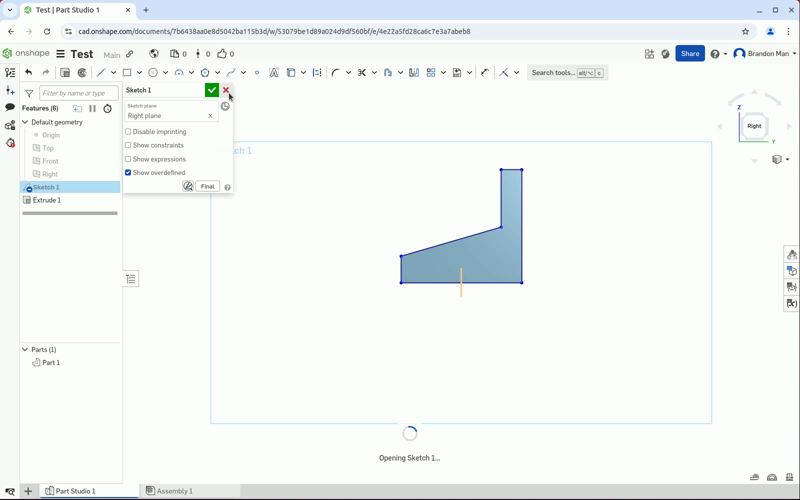
click(229, 92)
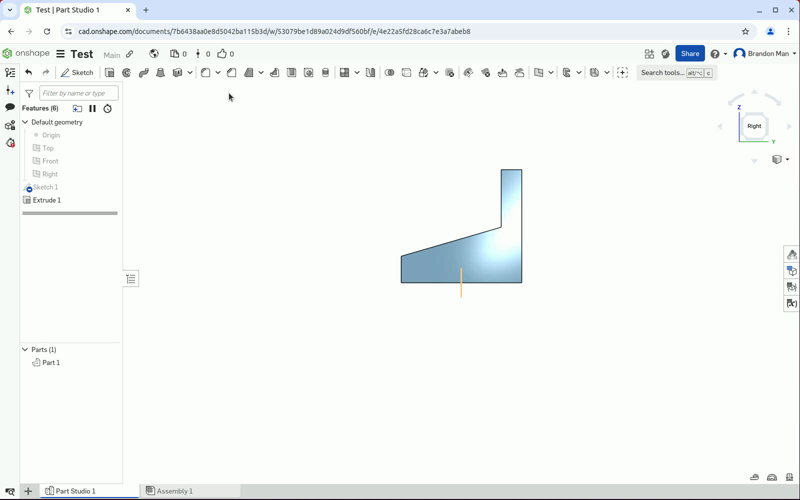
mouse_move(73, 352)
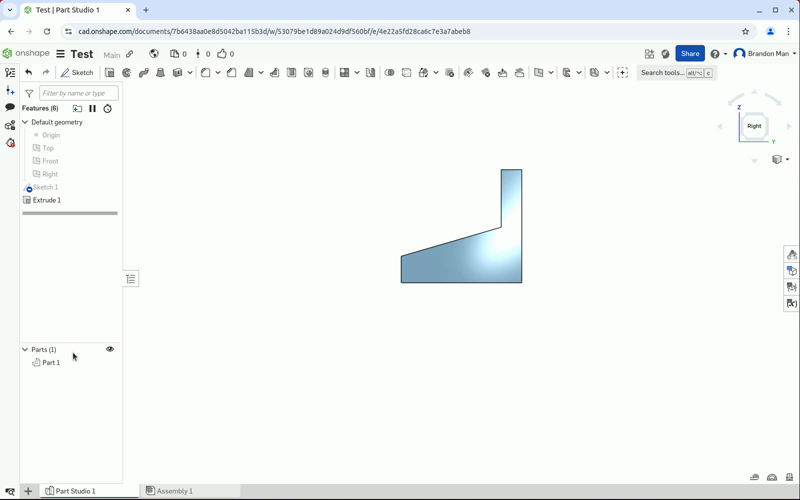
key(y)
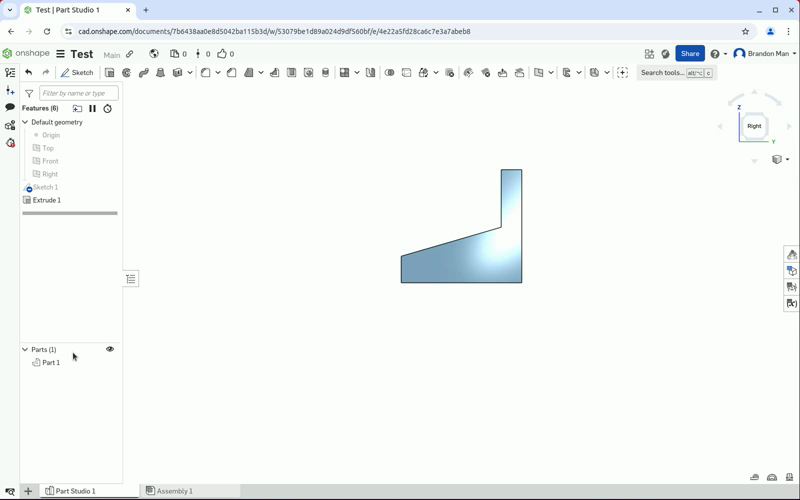
key(shift+p)
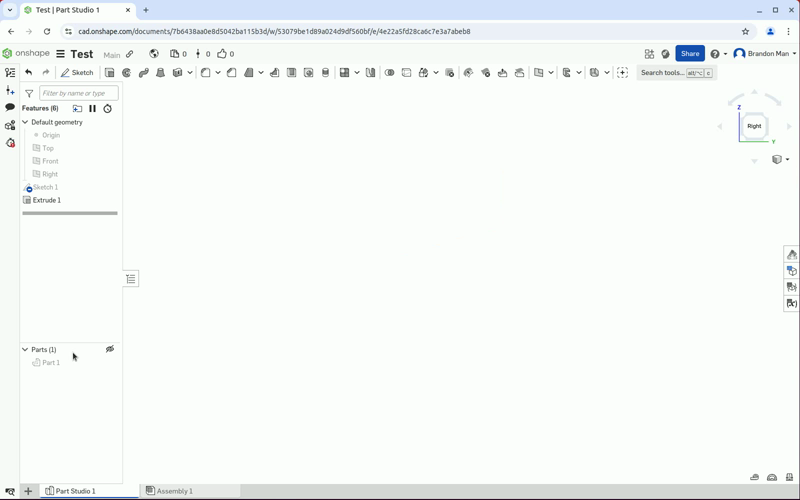
key(space)
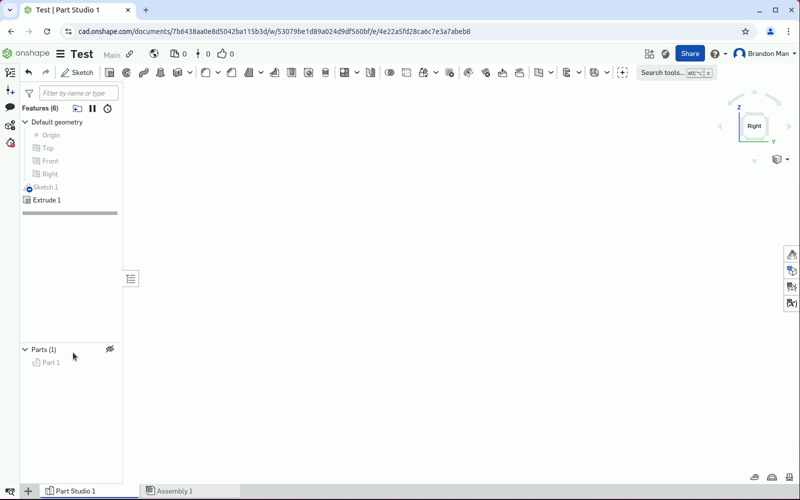
key_down(shift)
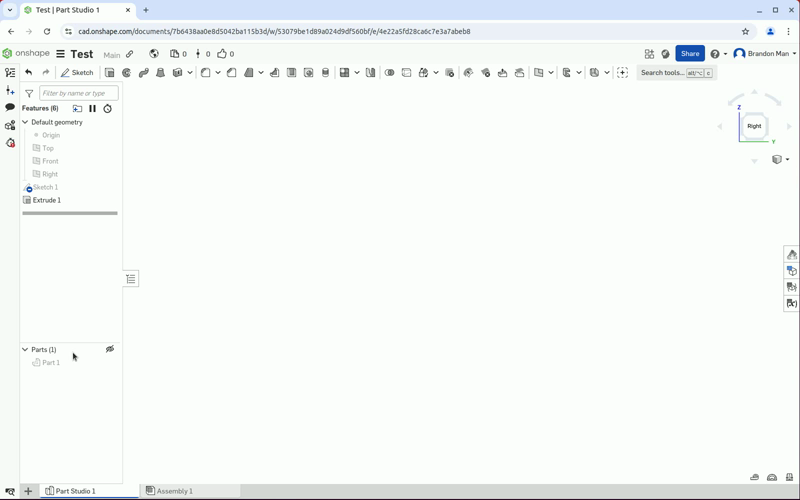
key(right)
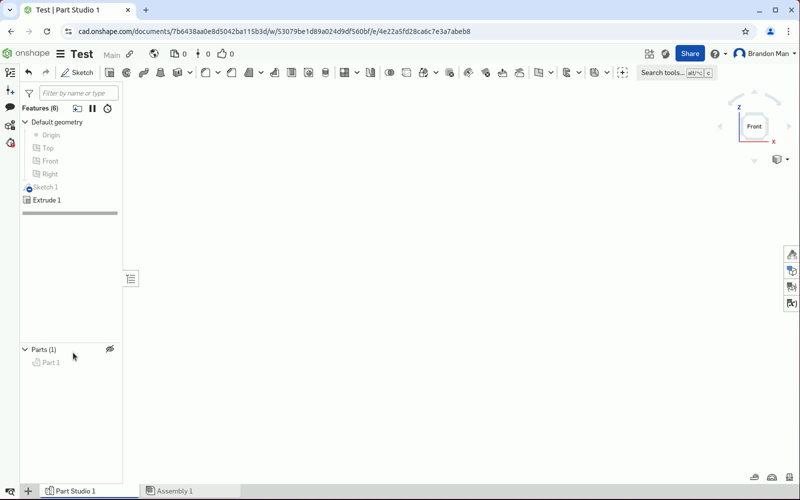
key_up(shift)
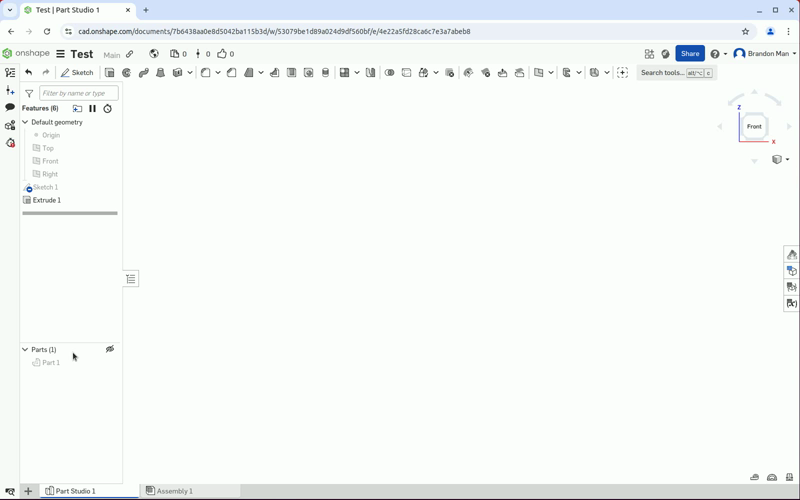
key(space)
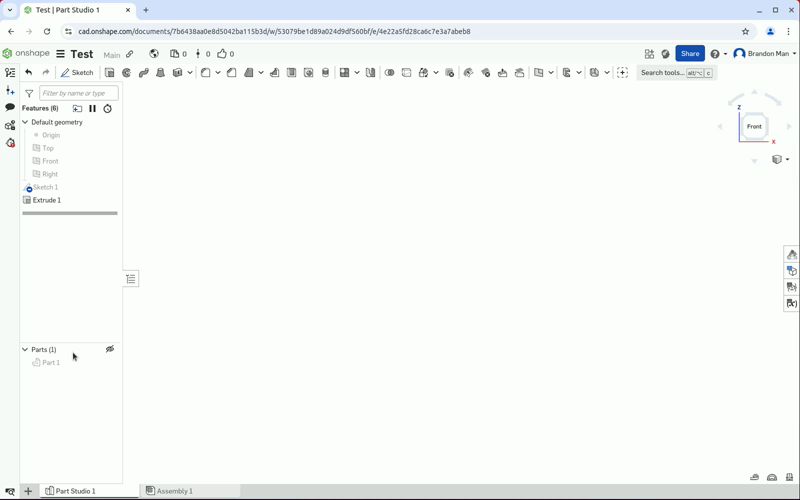
key_down(shift)
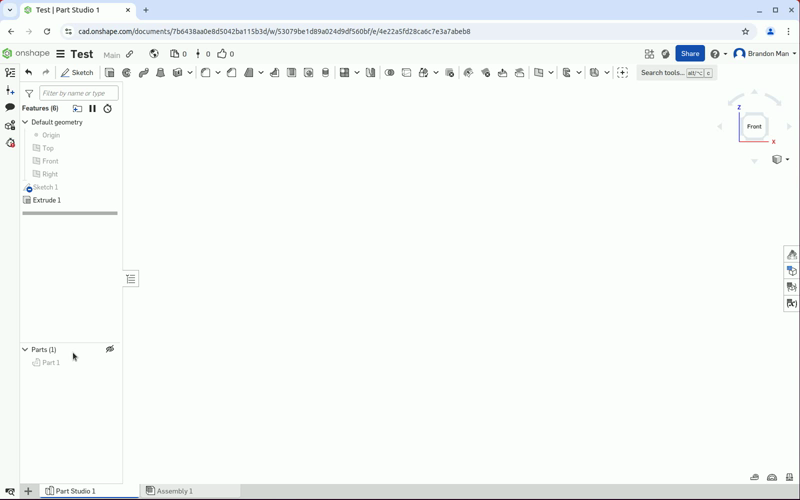
key(down)
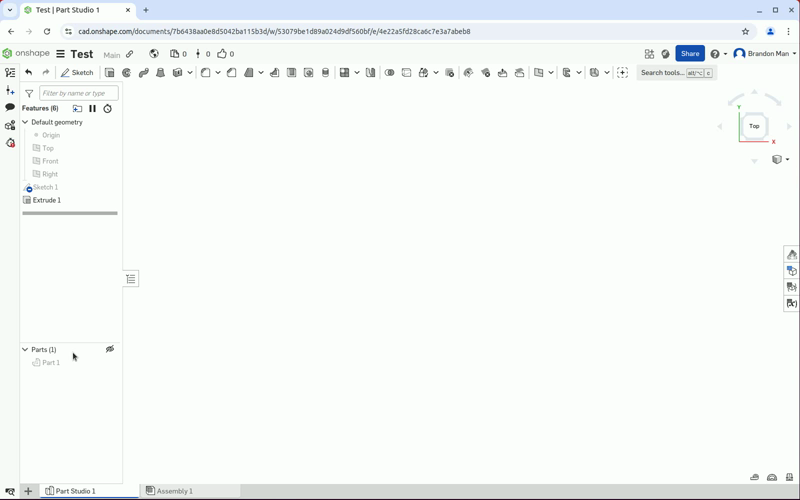
key_up(shift)
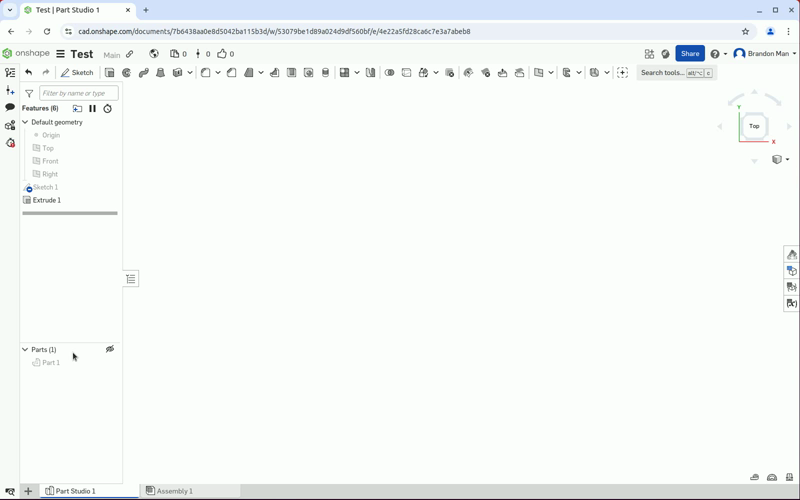
mouse_move(73, 352)
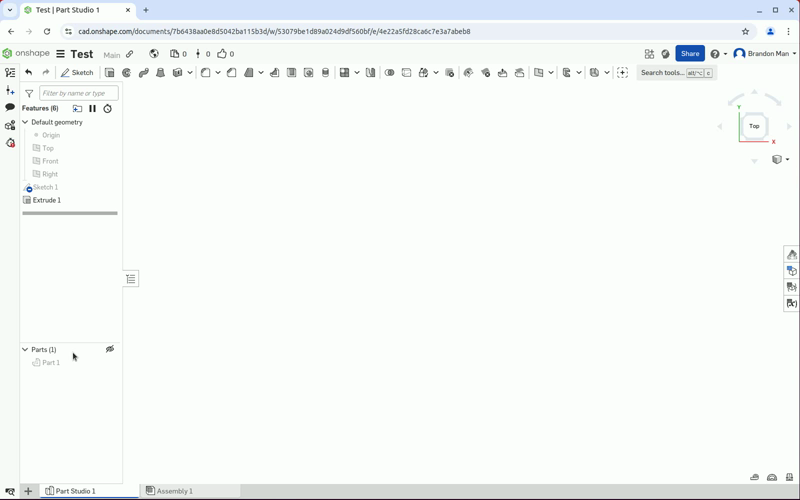
key(shift+y)
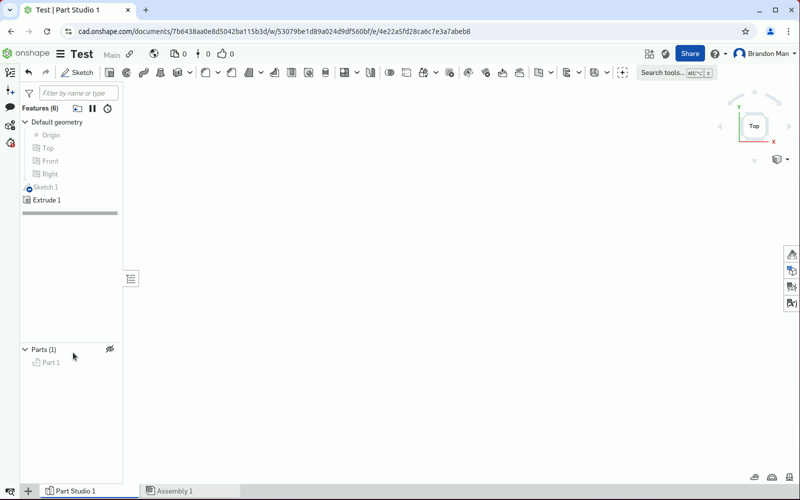
key(shift+s)
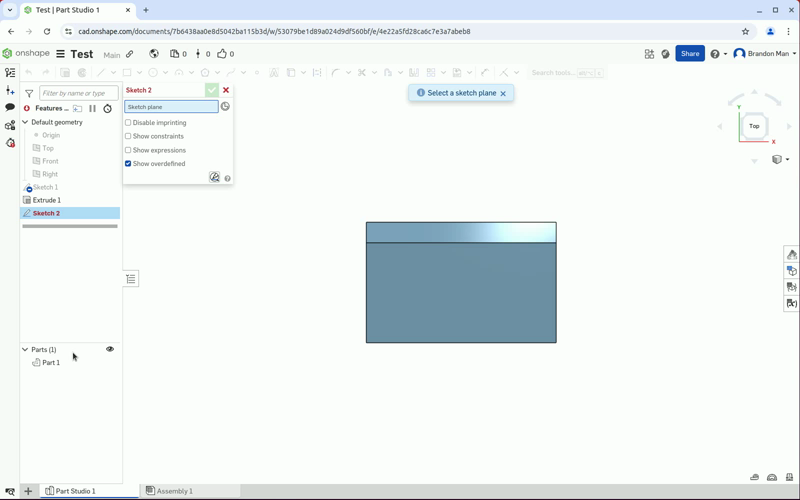
mouse_move(73, 150)
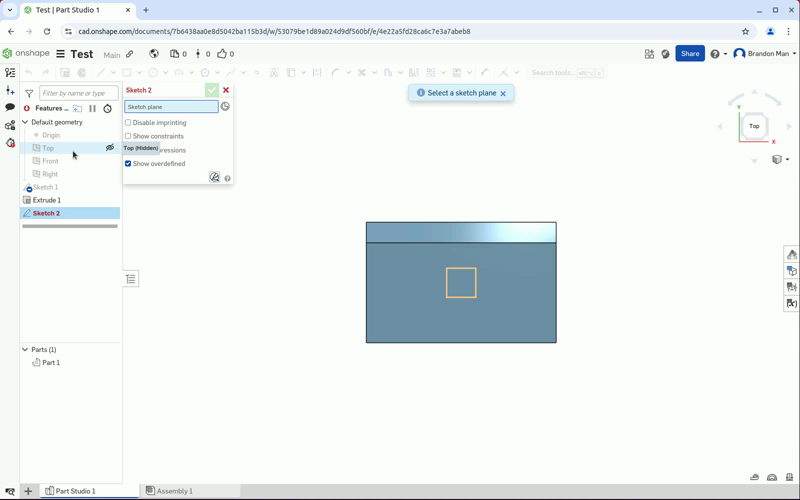
click(73, 150)
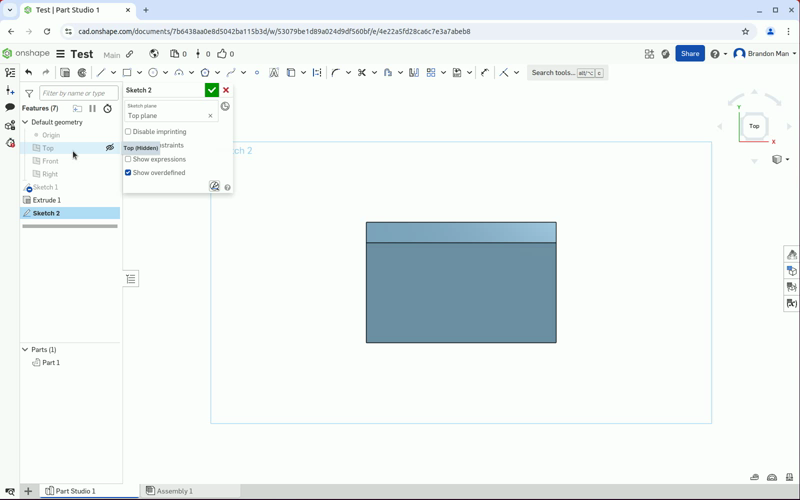
mouse_move(73, 352)
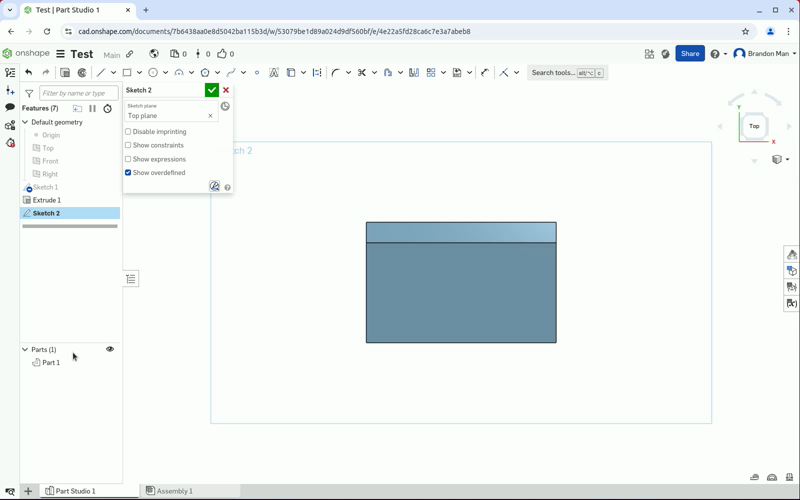
key(y)
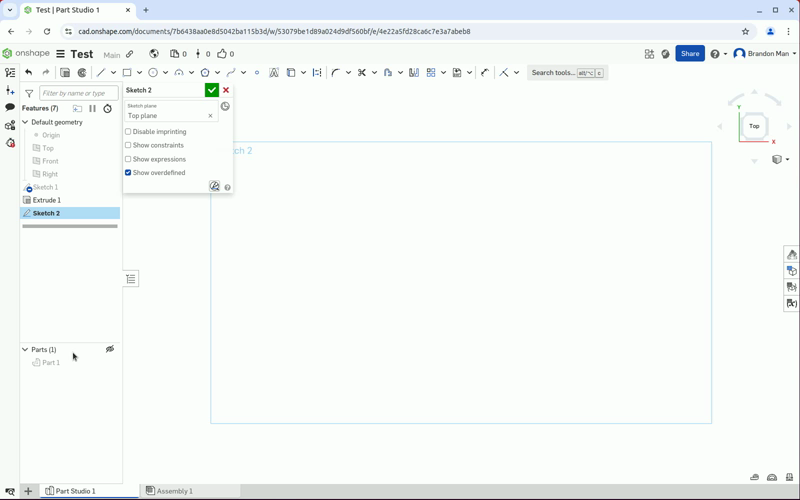
key(l)
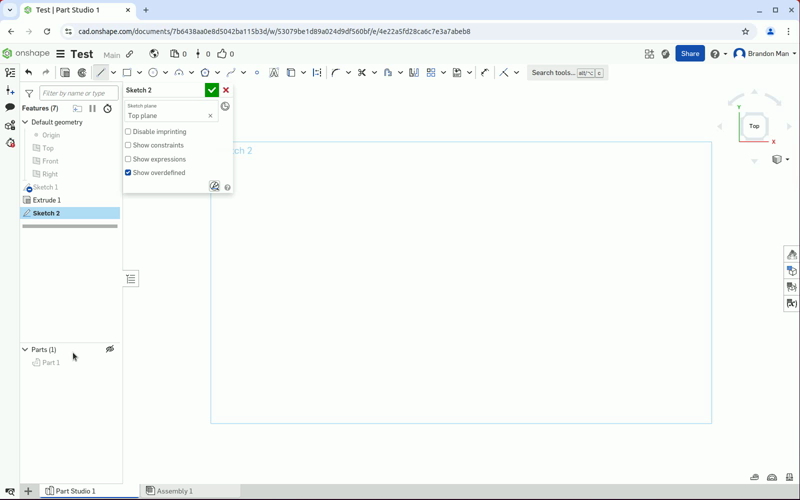
key_down(shift)
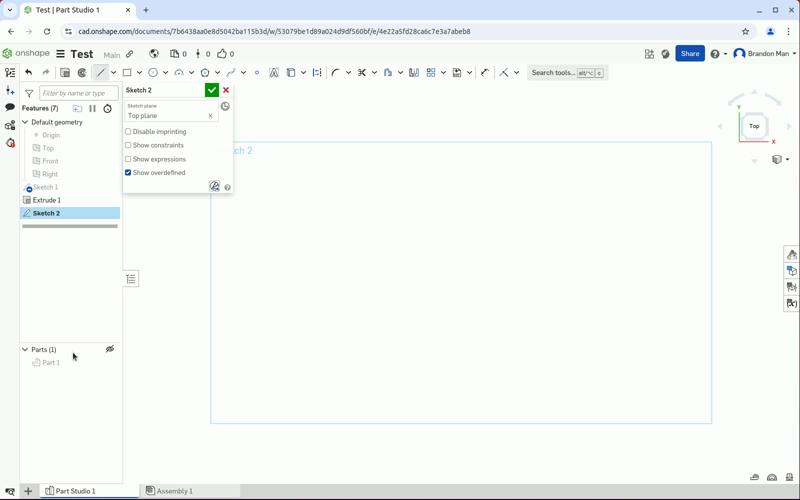
mouse_move(403, 342)
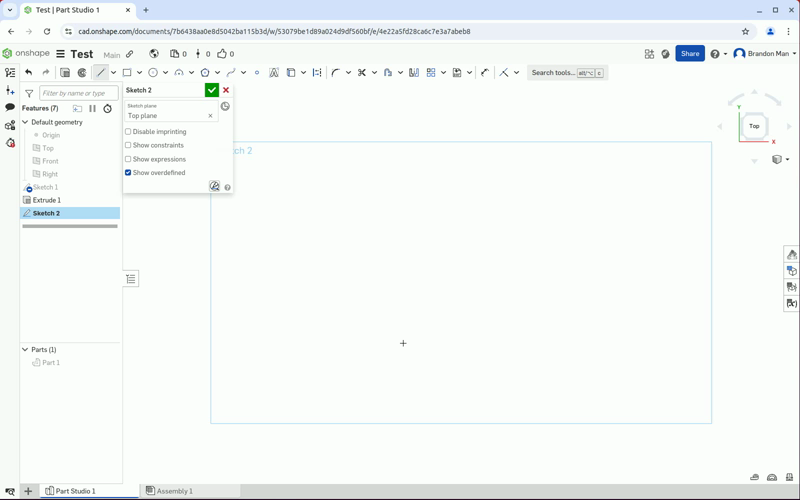
click(403, 342)
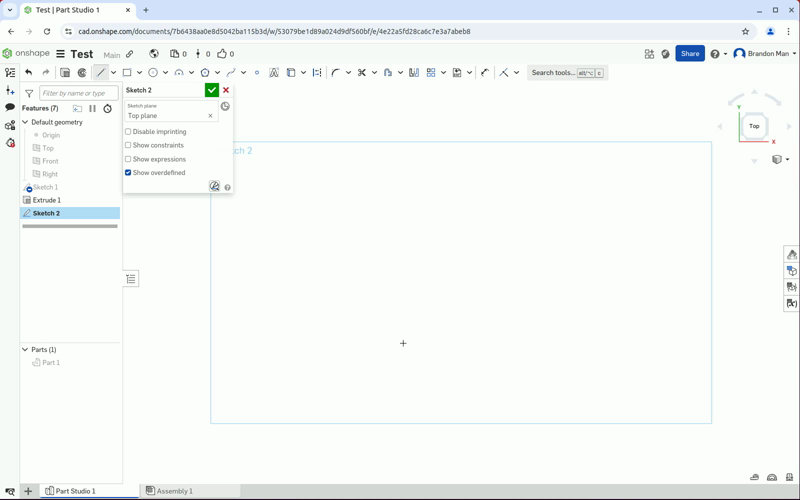
key_up(shift)
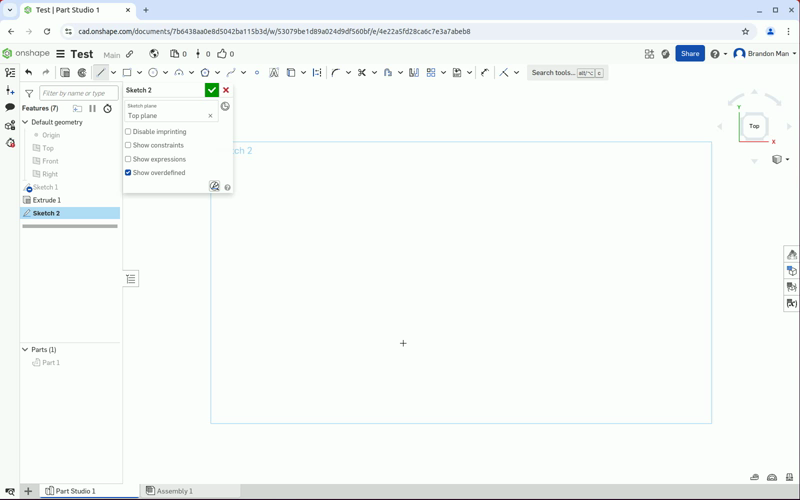
key_down(shift)
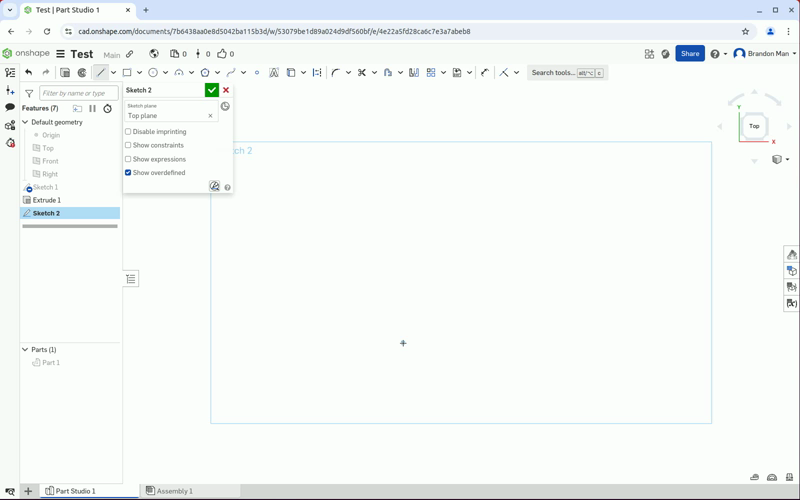
mouse_move(521, 342)
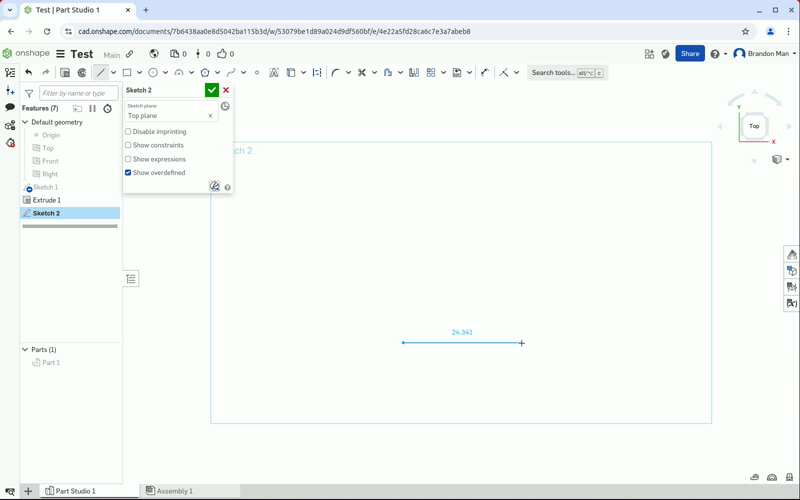
click(521, 342)
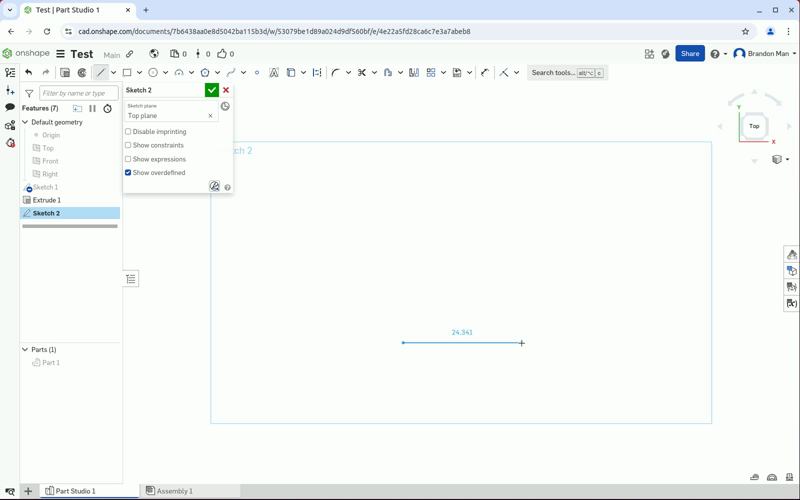
key_up(shift)
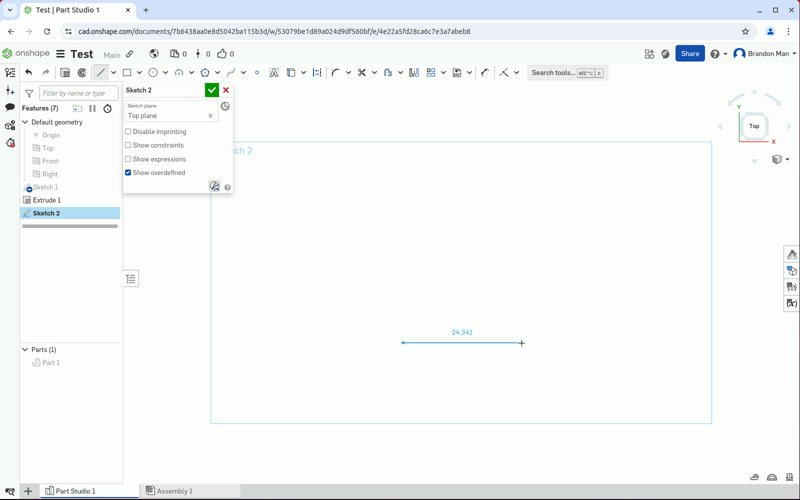
key_down(shift)
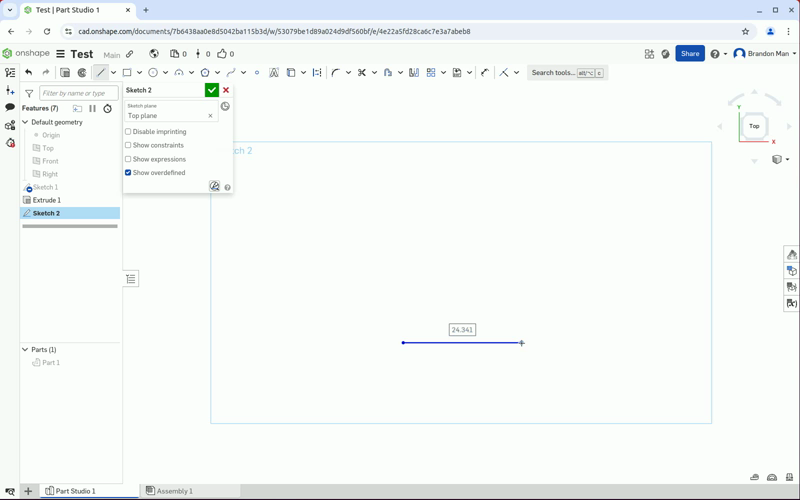
mouse_move(551, 342)
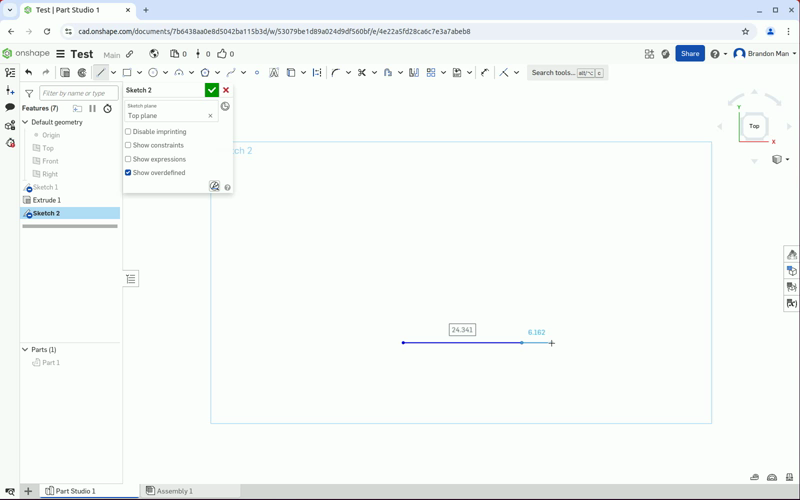
mouse_move(521, 294)
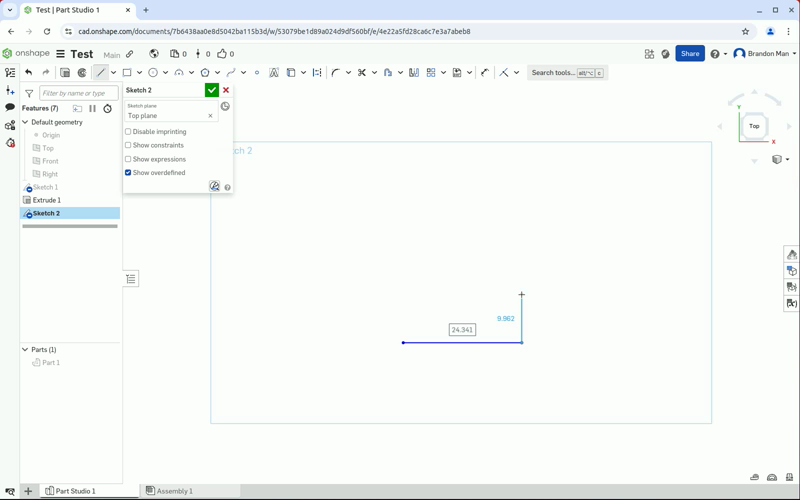
click(521, 294)
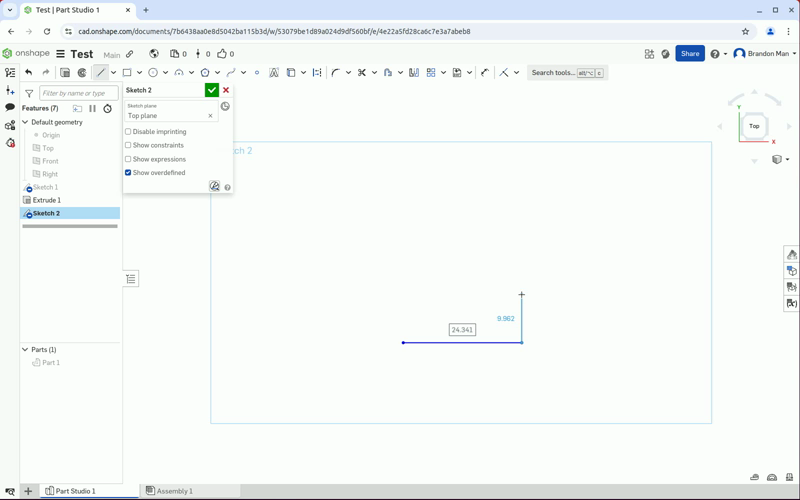
key_up(shift)
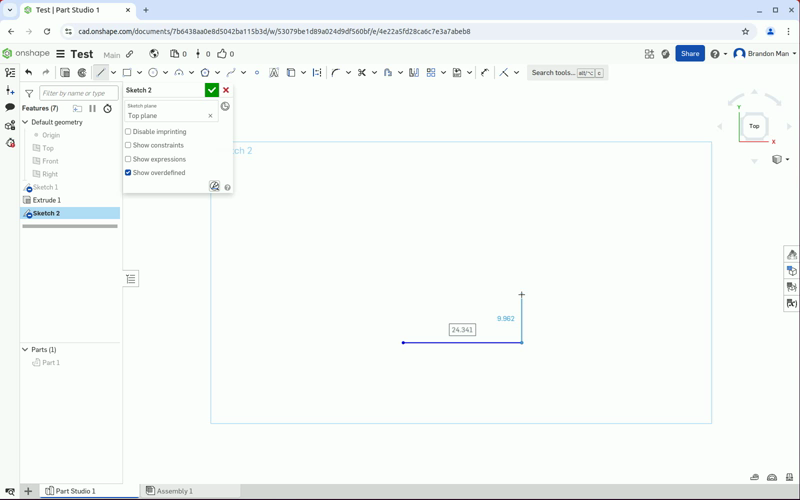
key_down(shift)
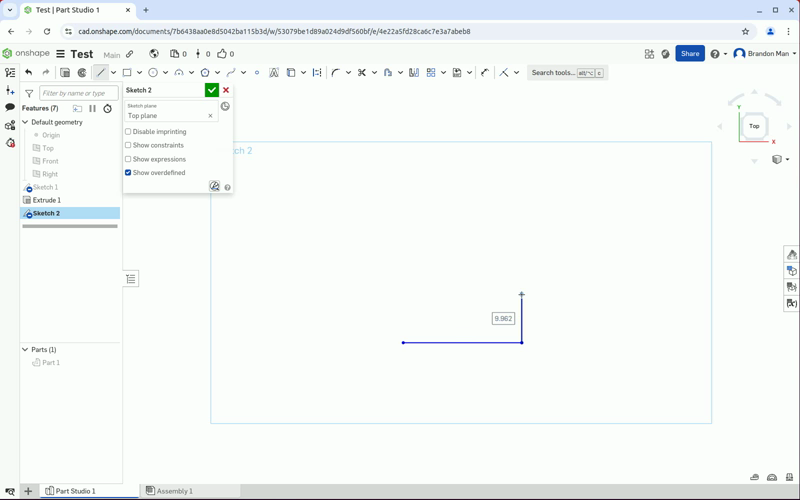
mouse_move(403, 294)
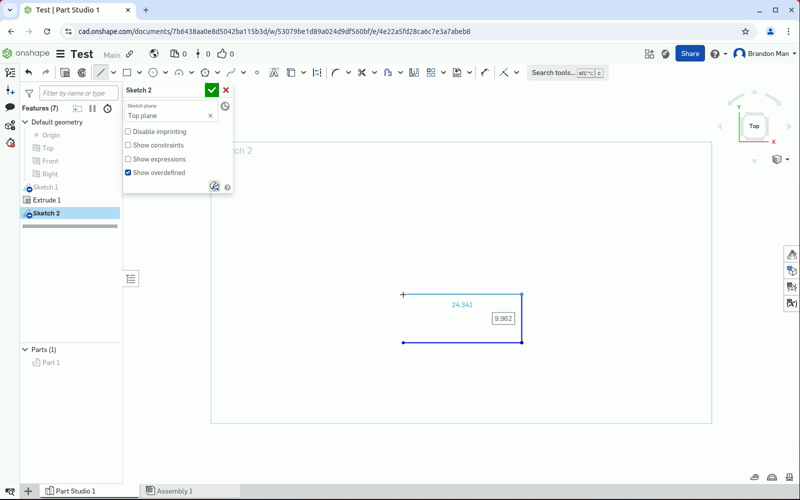
click(403, 294)
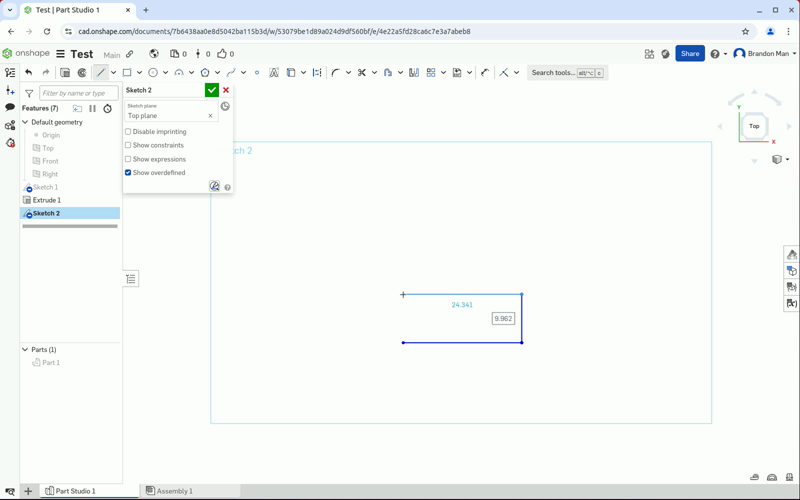
key_up(shift)
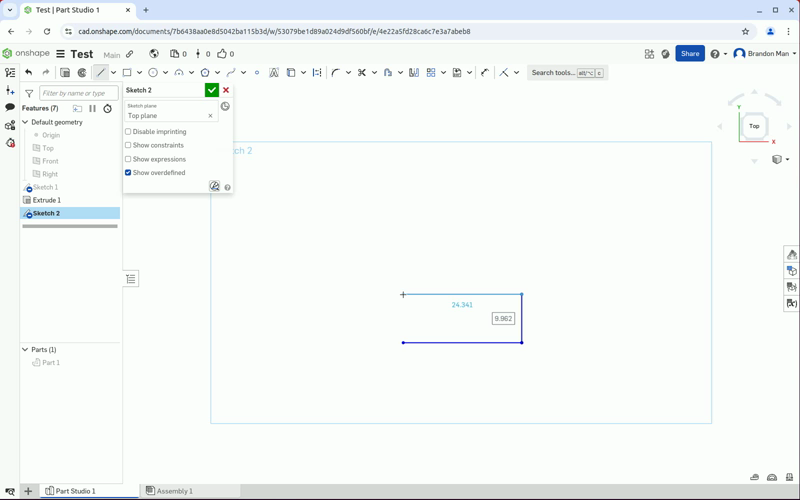
mouse_move(433, 294)
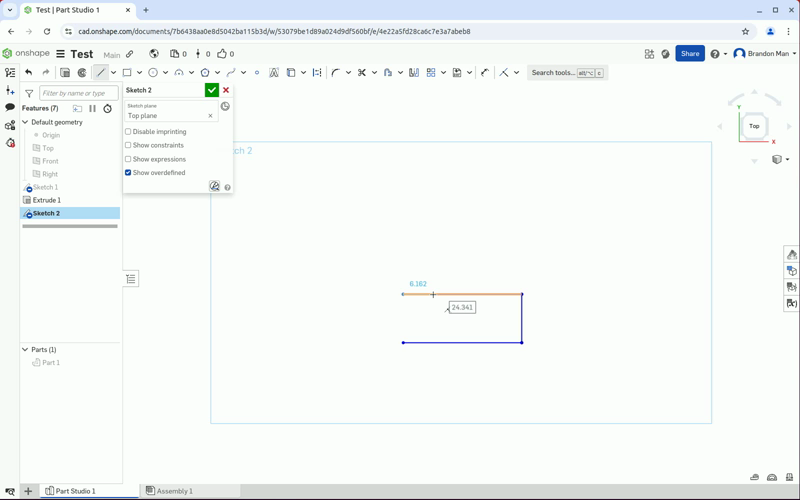
key_down(shift)
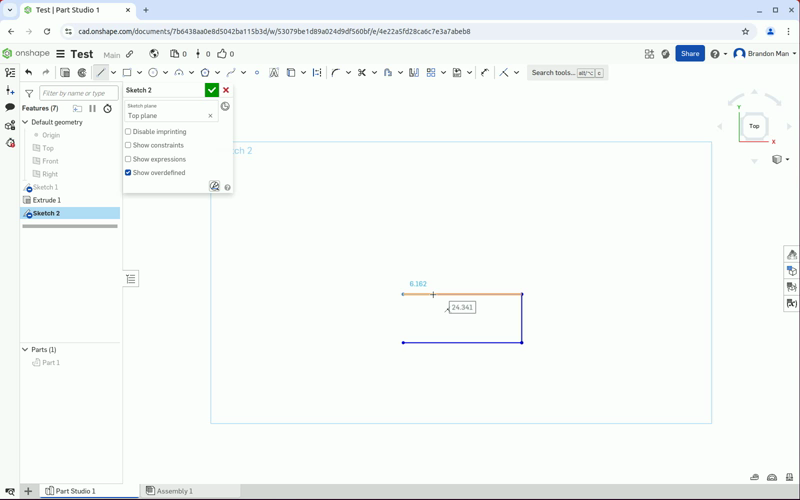
mouse_move(403, 342)
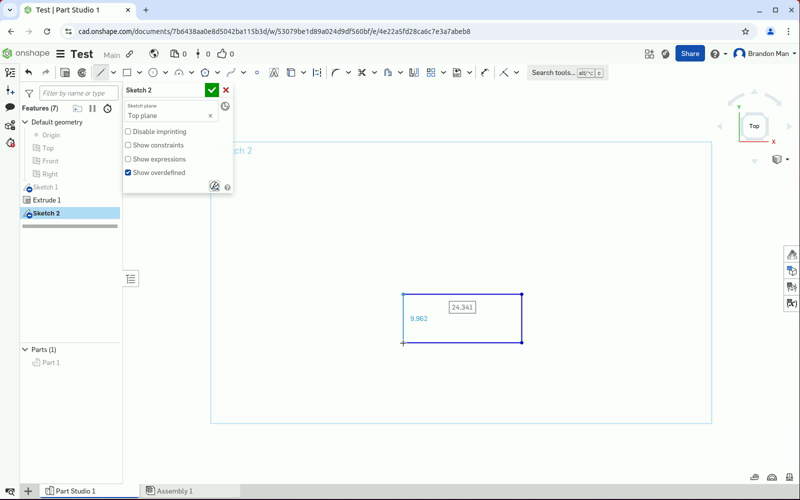
key_up(shift)
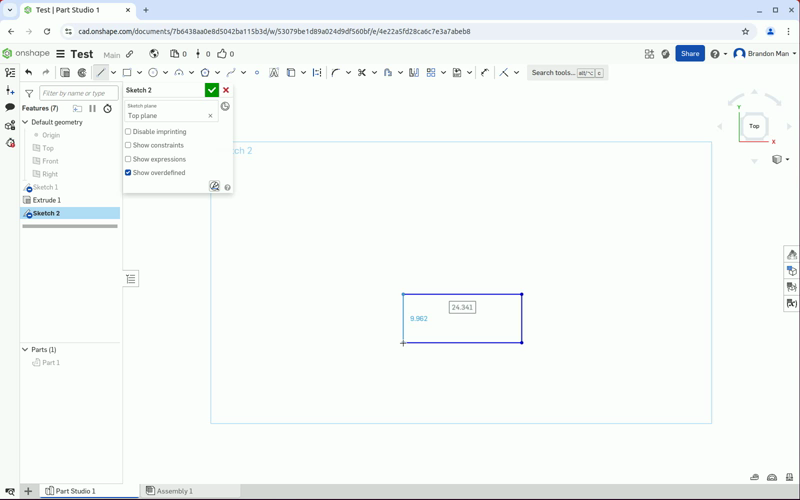
click(403, 342)
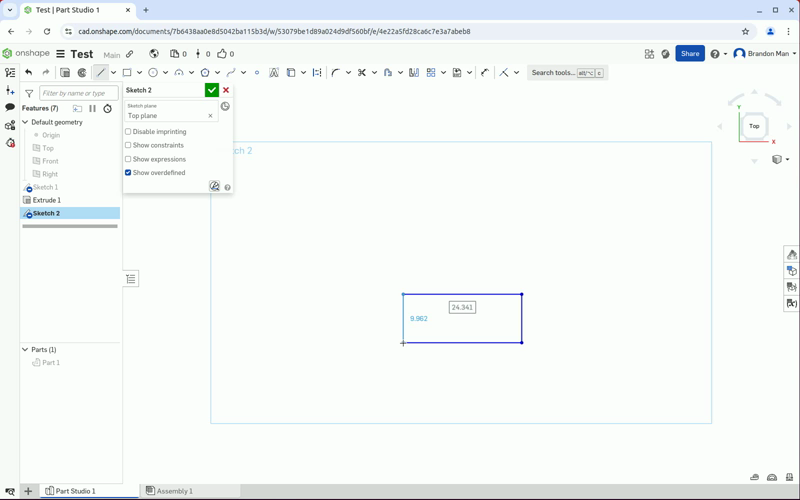
key(esc)
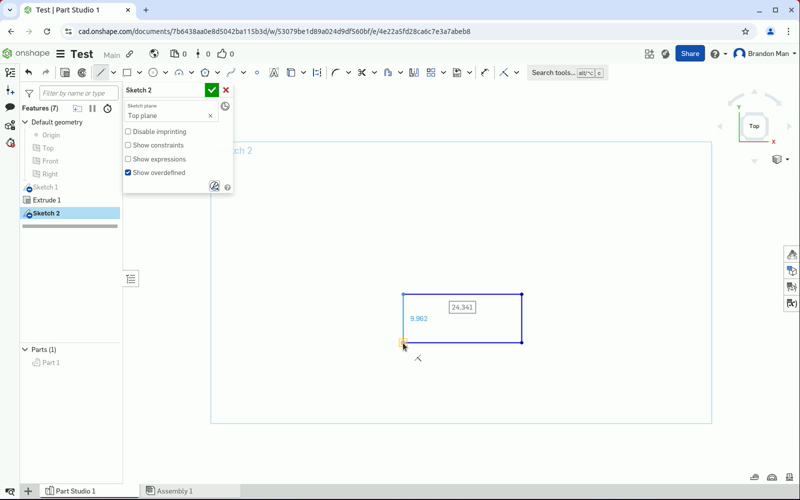
mouse_move(417, 302)
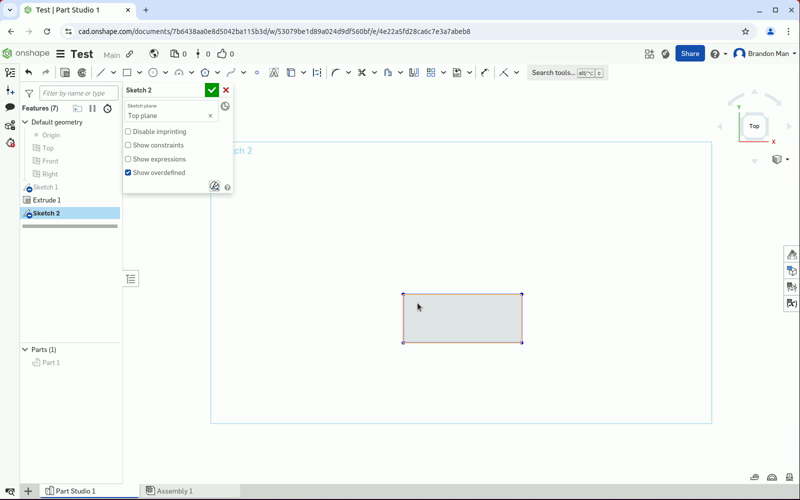
click(417, 302)
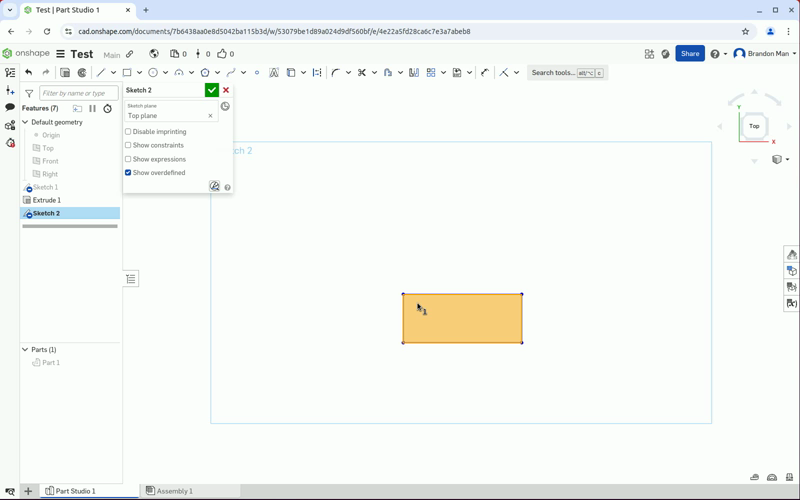
mouse_move(73, 352)
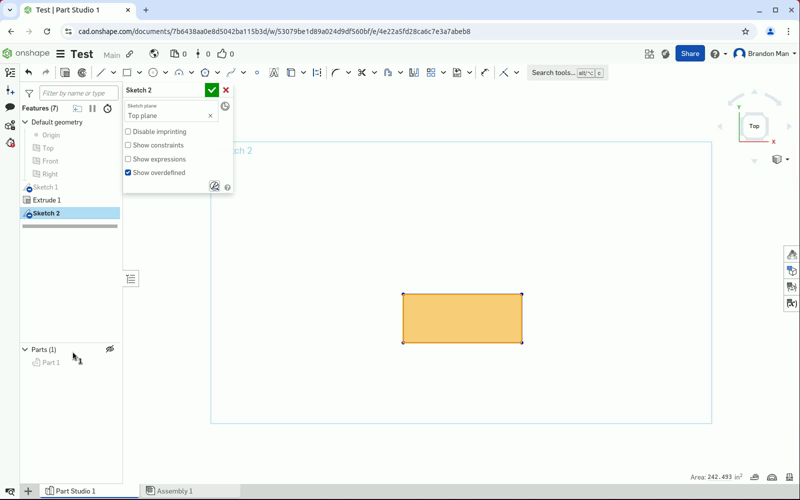
key(shift+y)
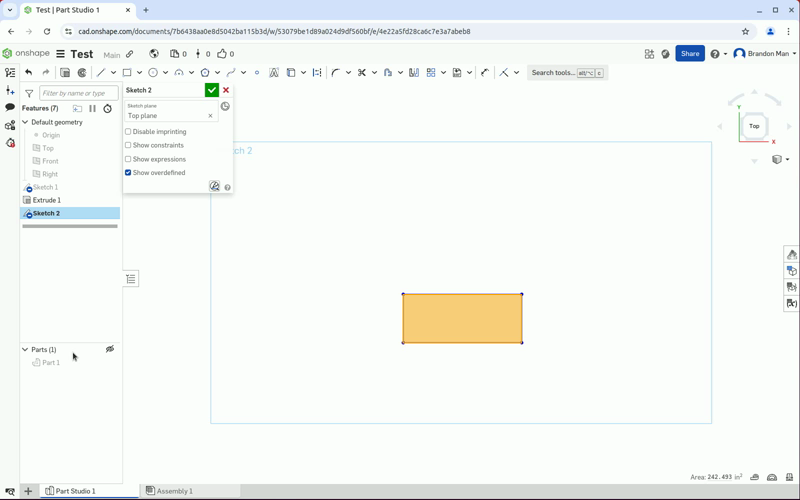
key(shift+e)
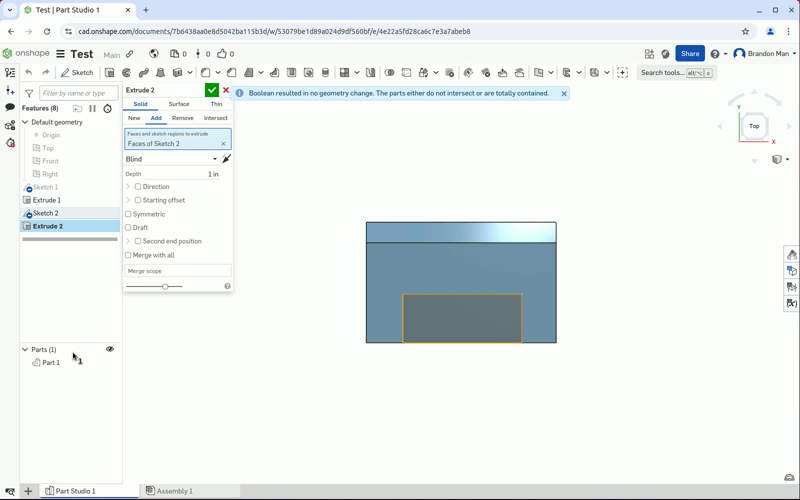
mouse_move(143, 106)
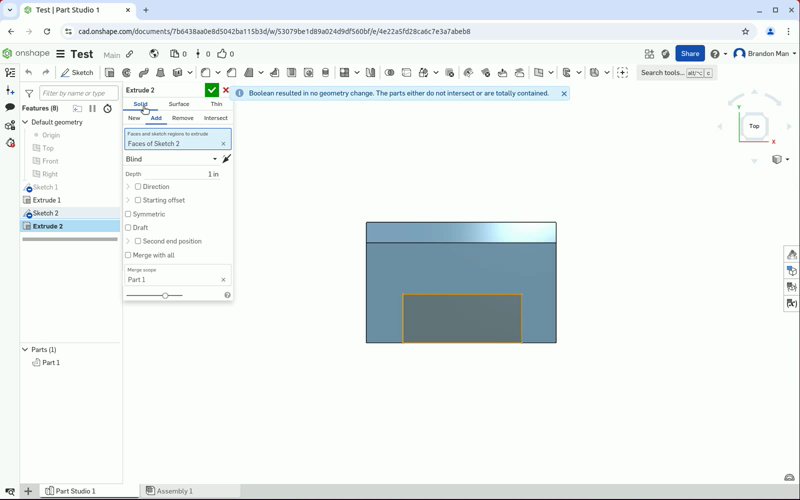
click(143, 106)
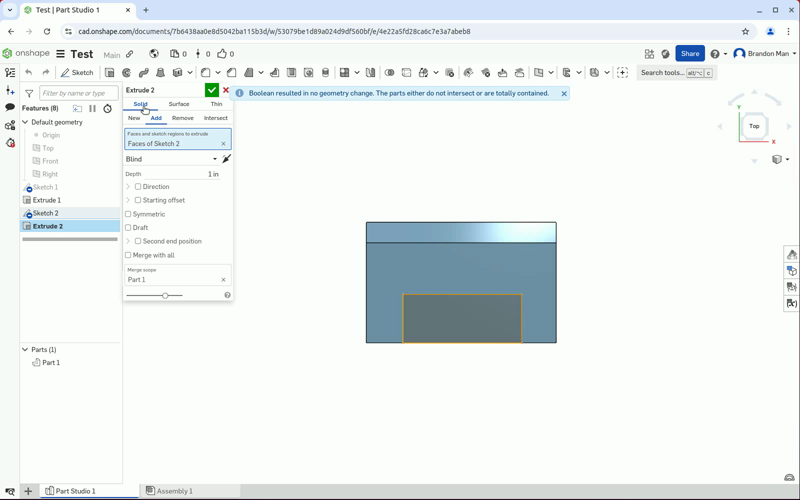
mouse_move(186, 120)
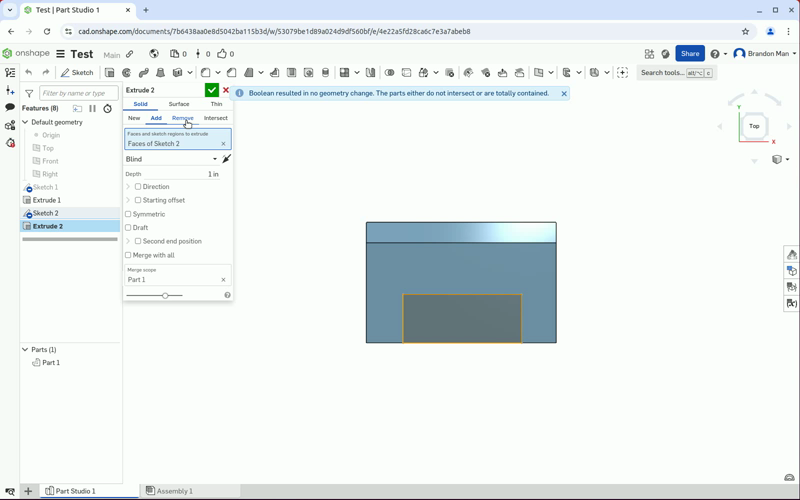
click(186, 120)
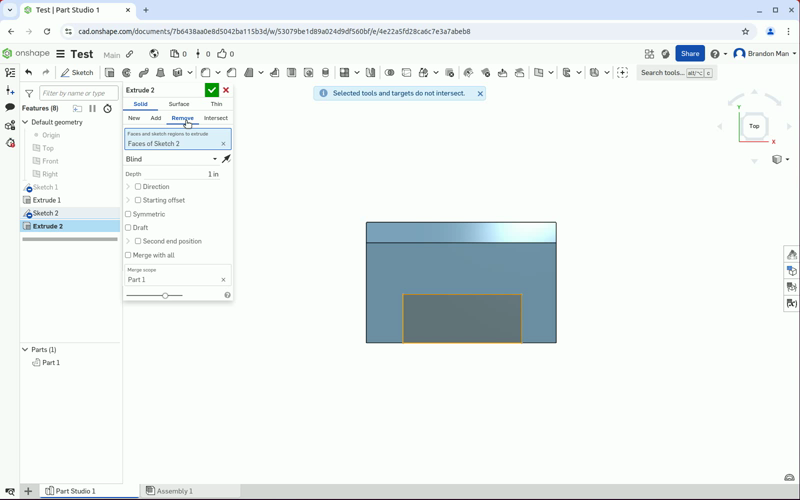
key(tab, 4)
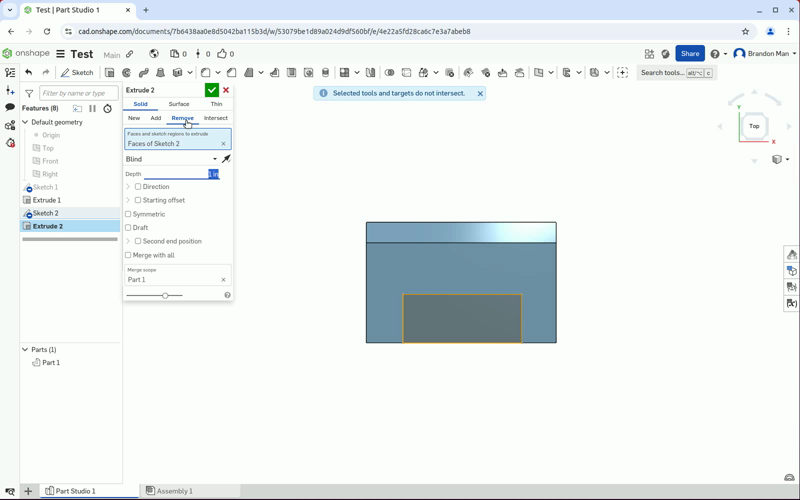
text(-10.351)
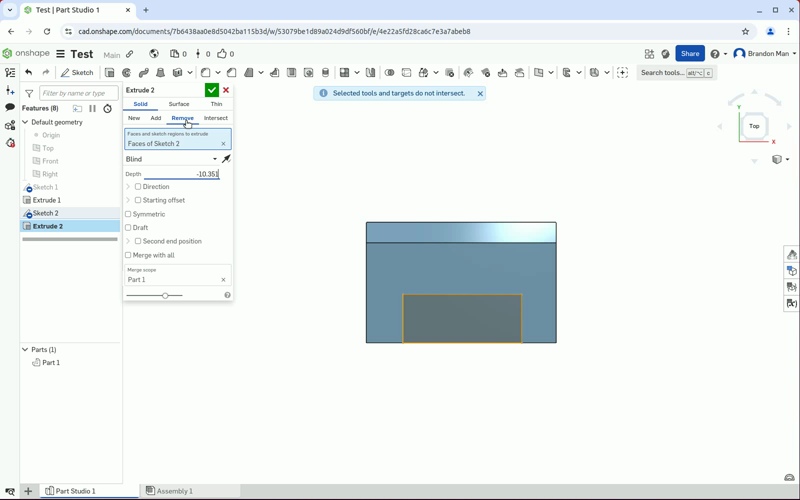
key(tab, 6)
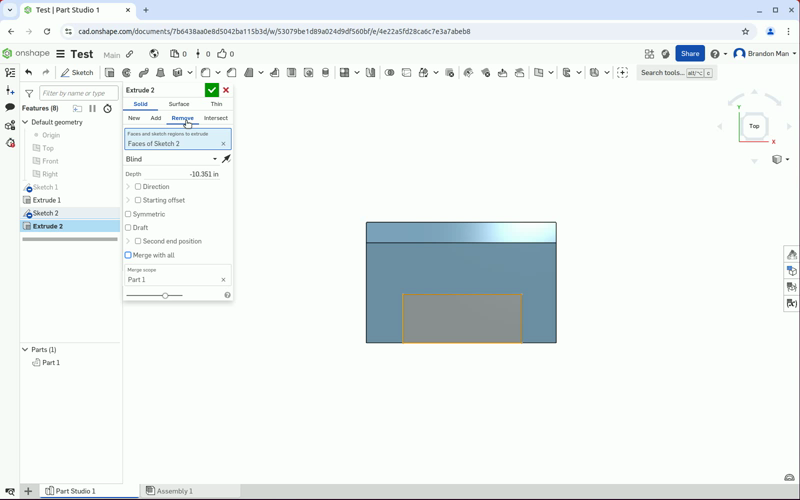
key(space)
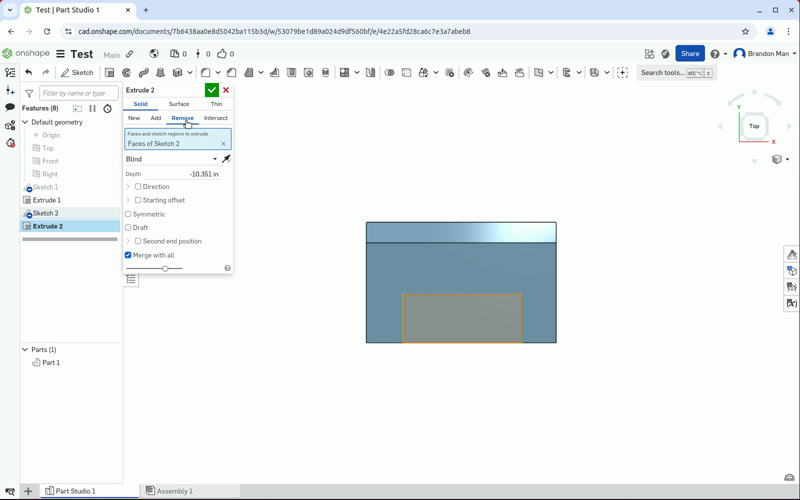
key(enter)
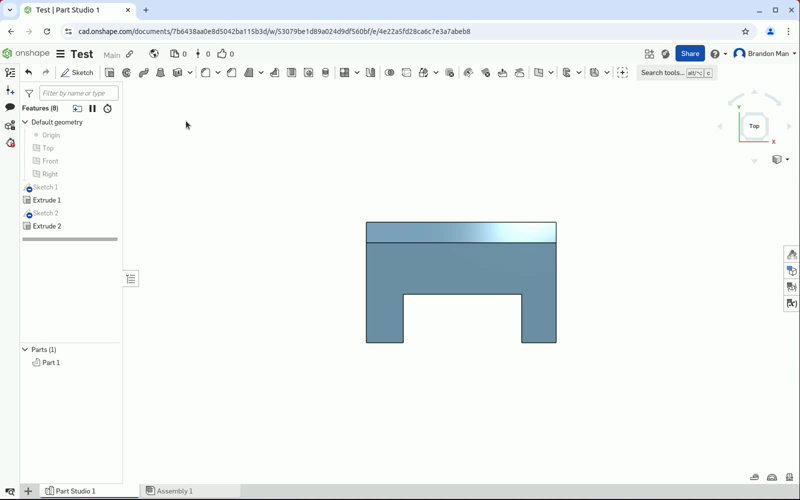
key(shift+h)
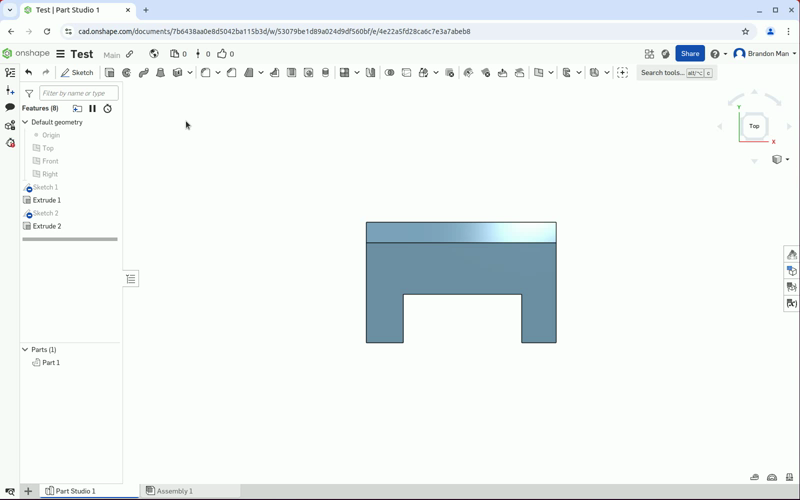
key(shift+h)
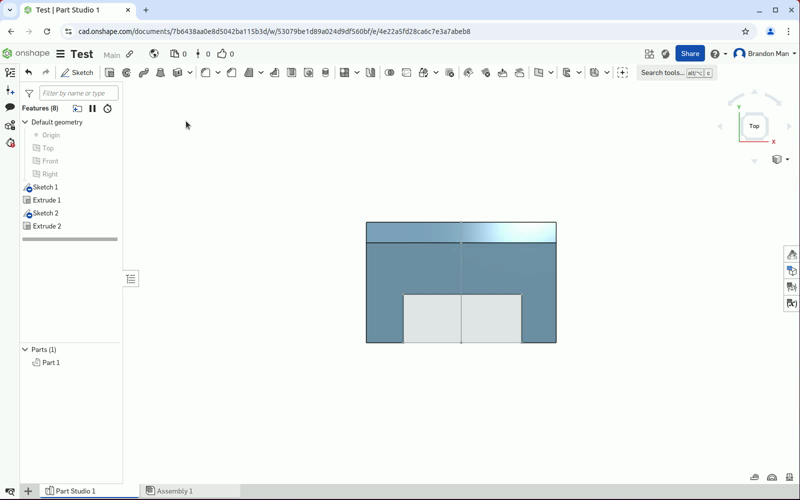
key(shift+7)
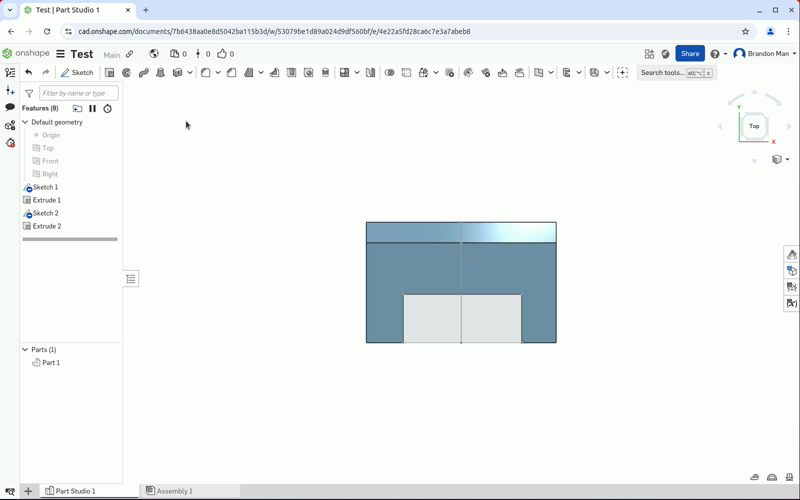
key(up, 3)
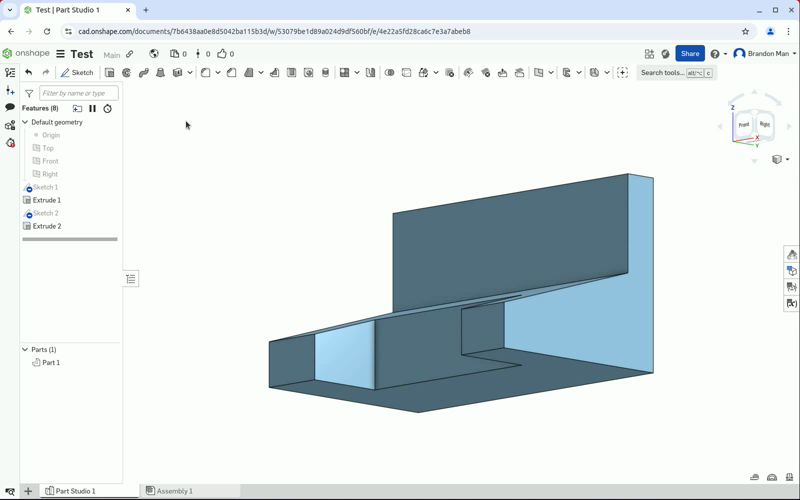
key(left, 3)
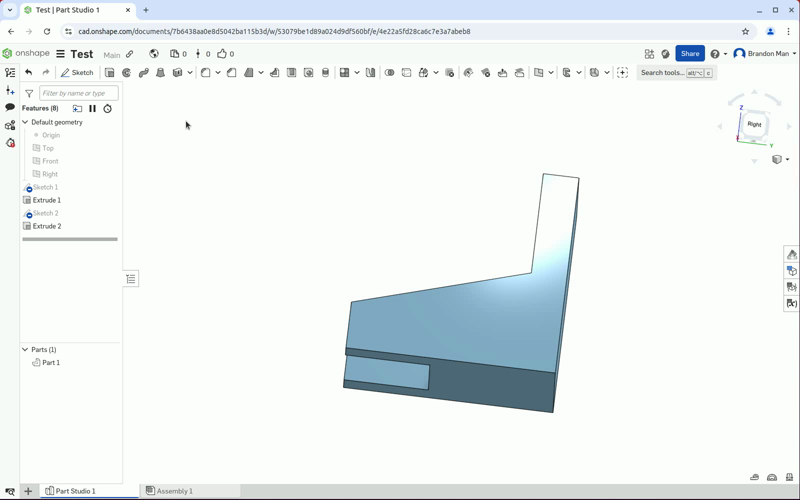
key(right, 3)
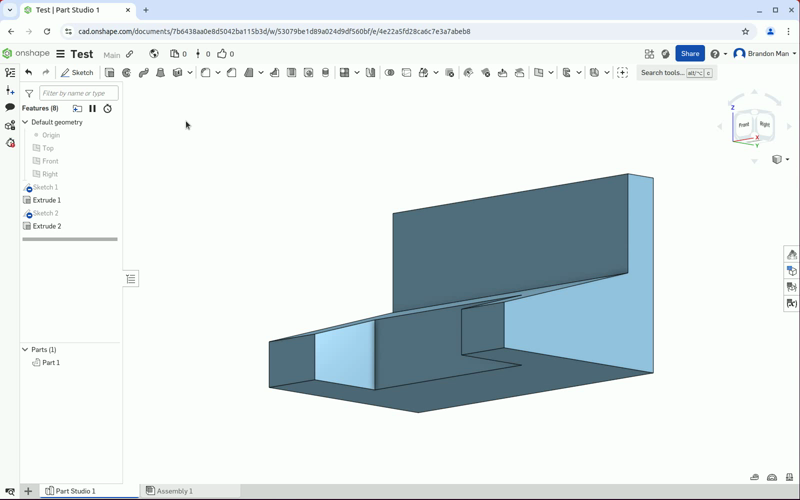
key(down, 3)
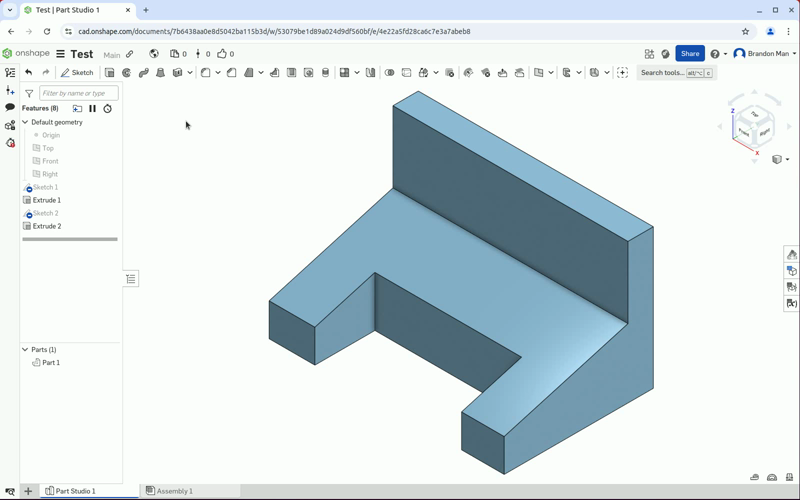
mouse_move(73, 189)
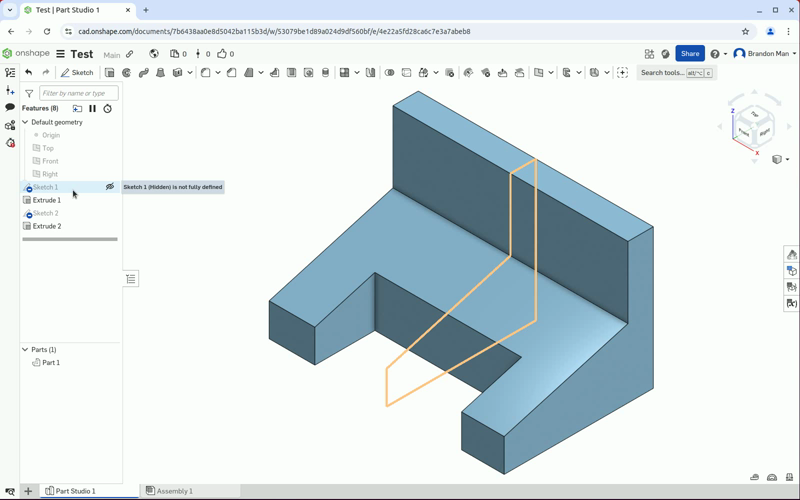
click(73, 189)